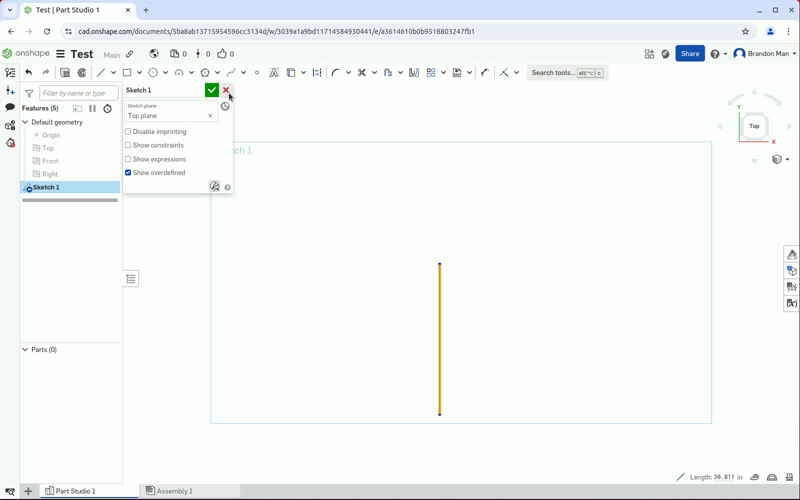
key(shift+h)
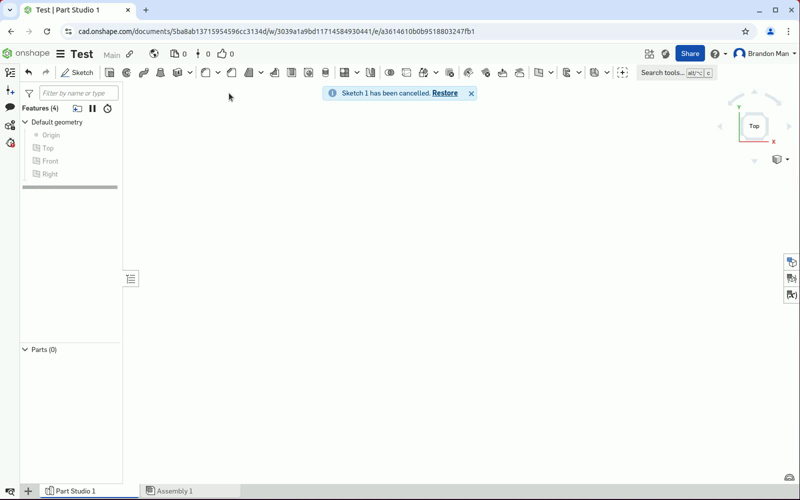
mouse_move(73, 352)
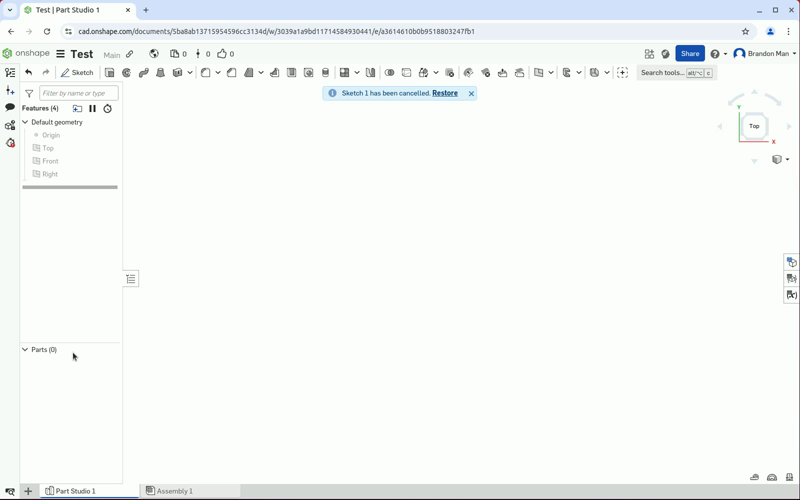
key(y)
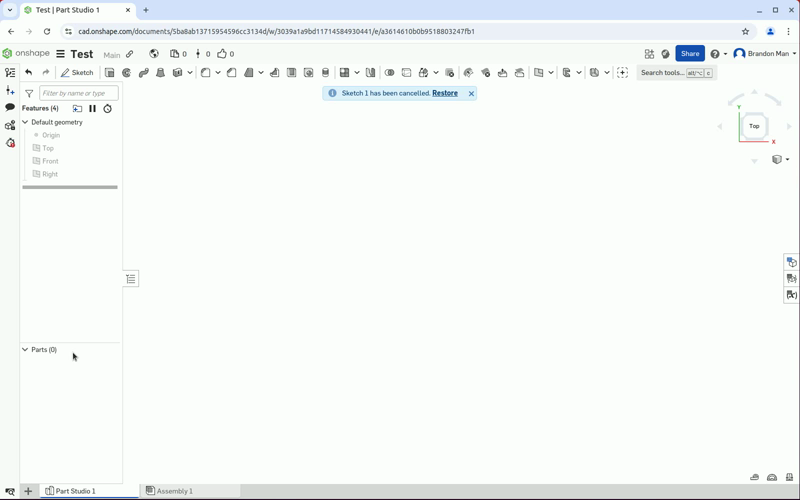
key(shift+p)
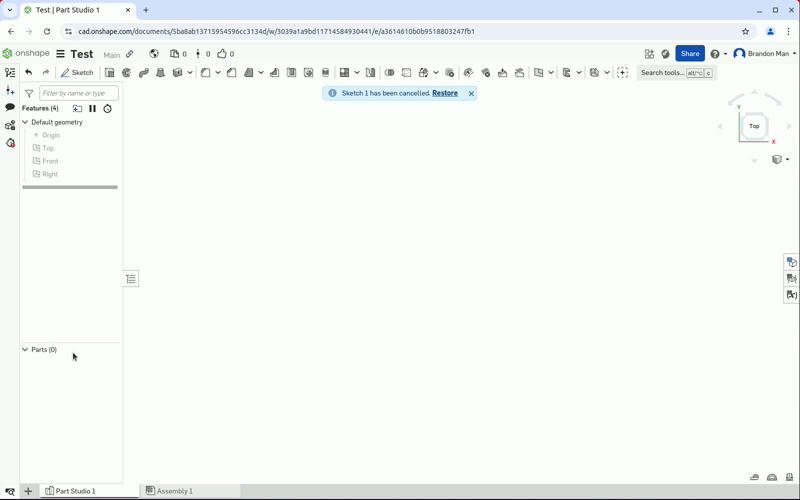
key(space)
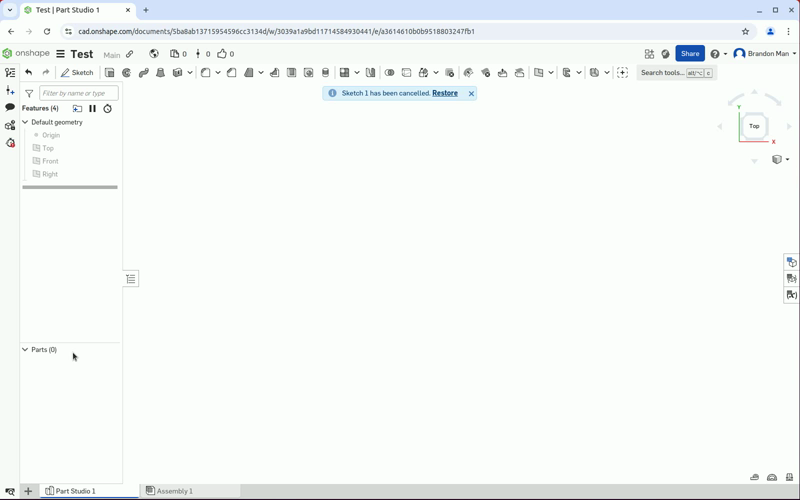
key_down(shift)
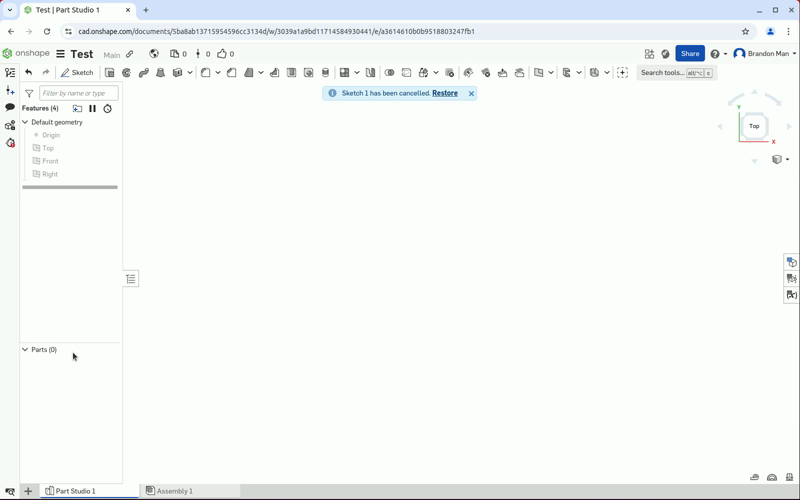
key(up)
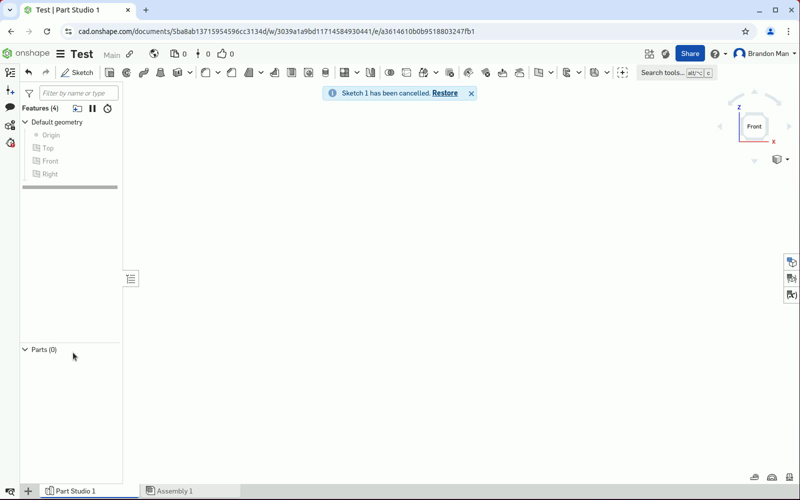
key_up(shift)
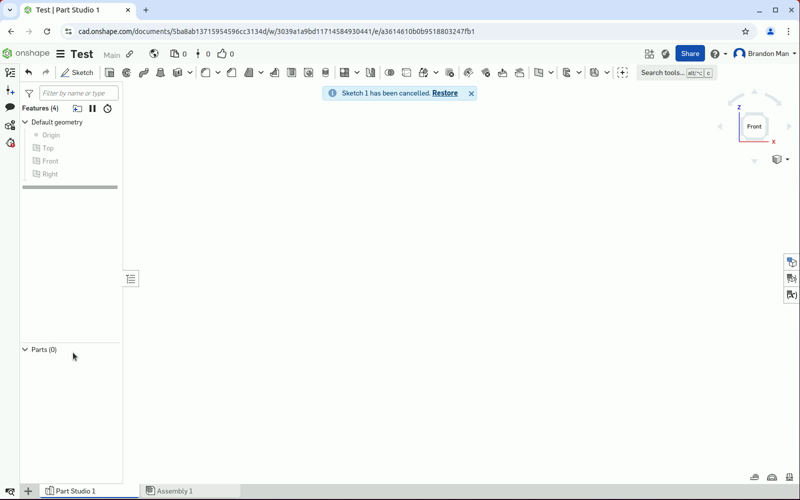
key(space)
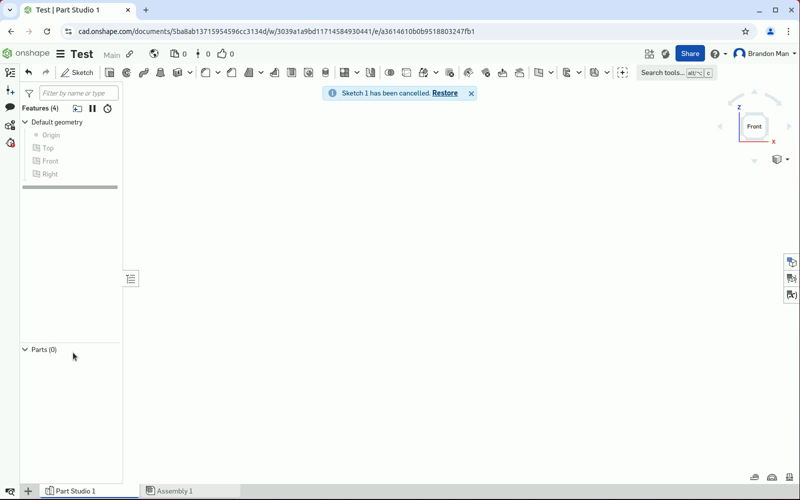
key_down(shift)
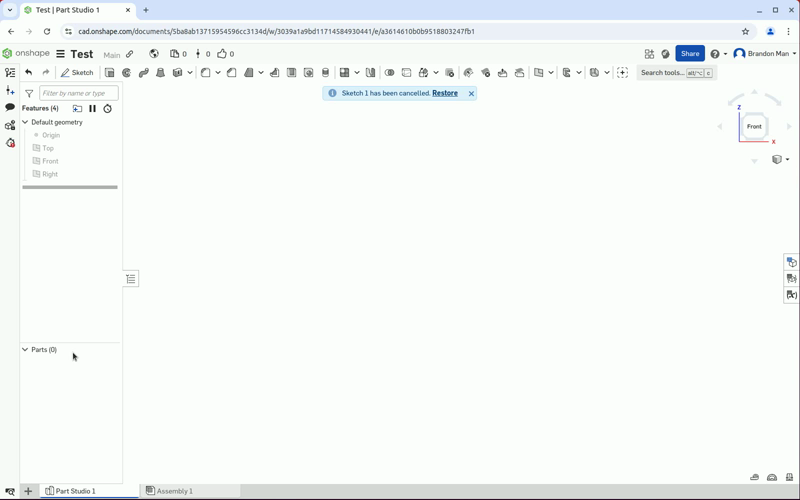
key(left)
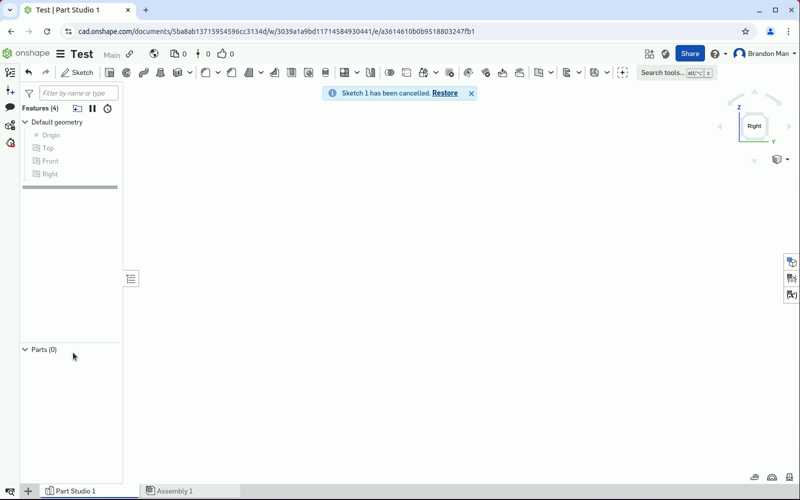
key_up(shift)
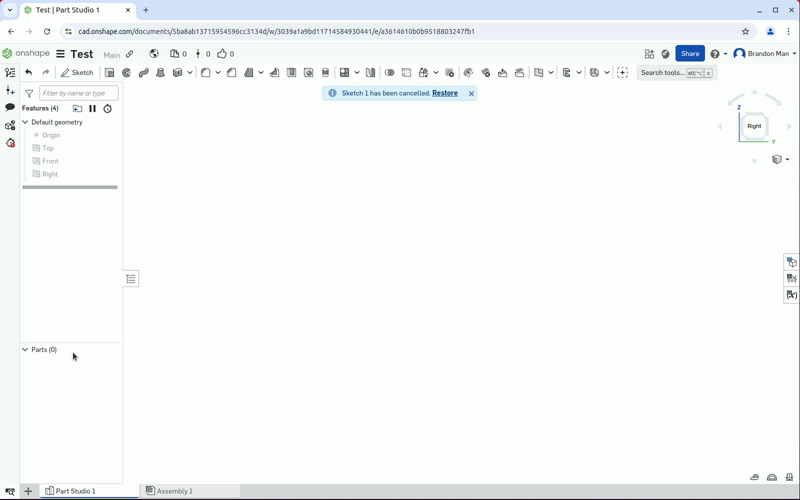
mouse_move(73, 352)
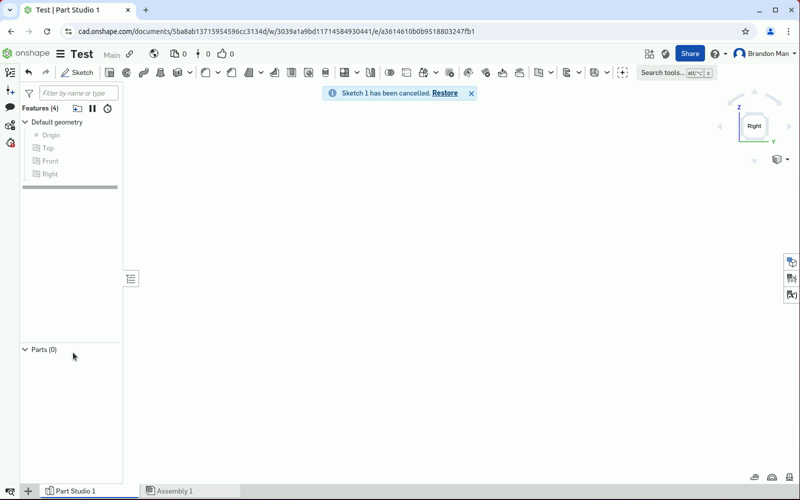
key(shift+y)
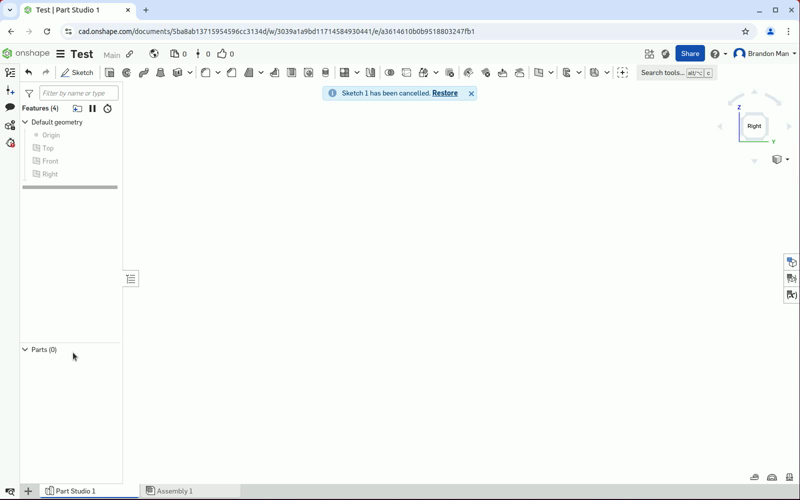
key(shift+s)
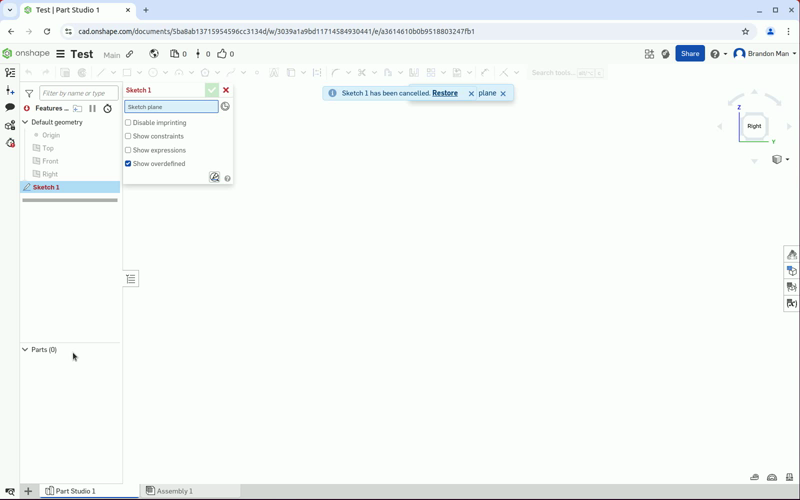
mouse_move(73, 176)
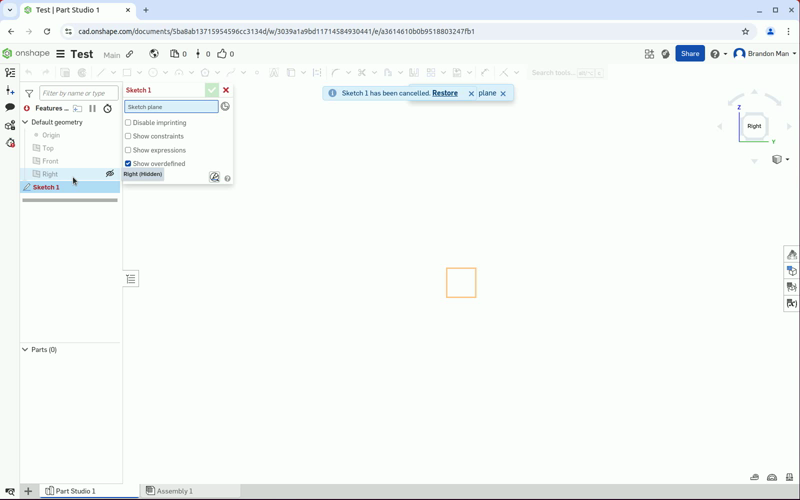
click(73, 176)
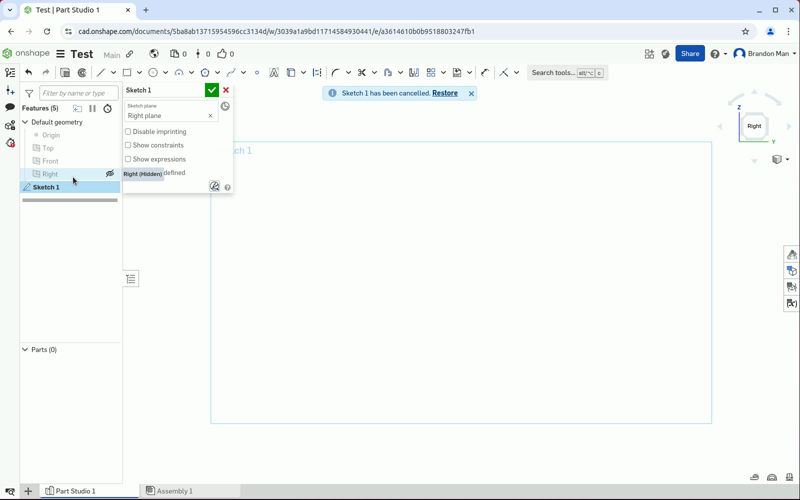
mouse_move(73, 352)
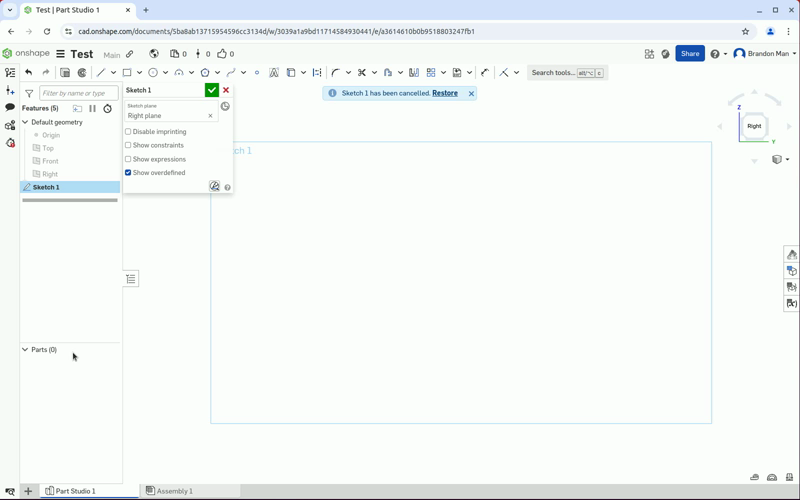
key(y)
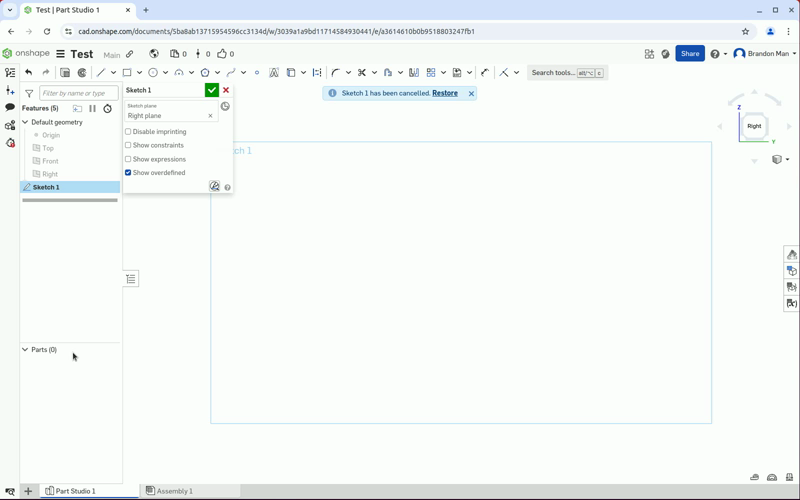
key(l)
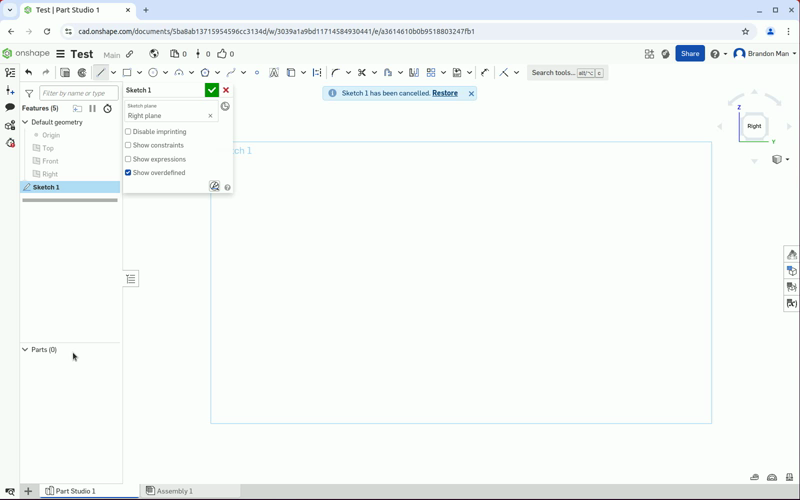
key_down(shift)
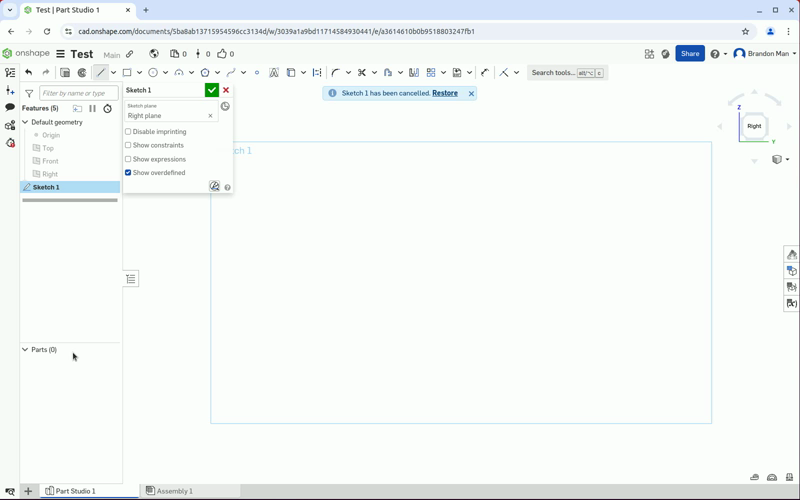
mouse_move(444, 299)
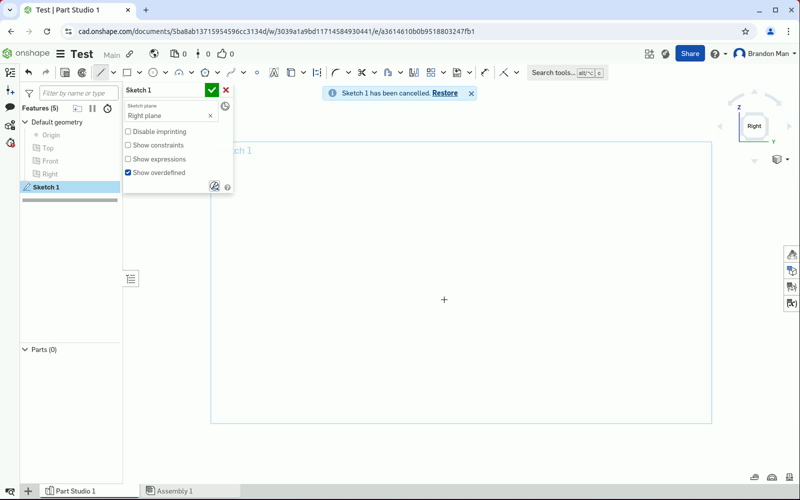
click(444, 299)
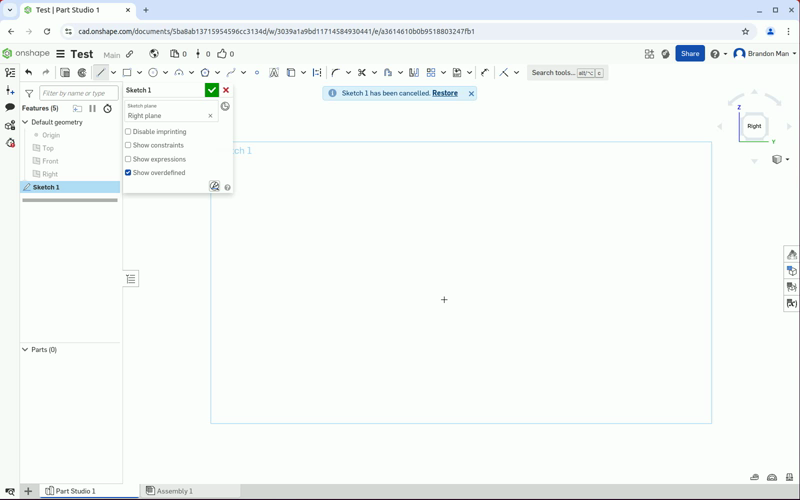
key_up(shift)
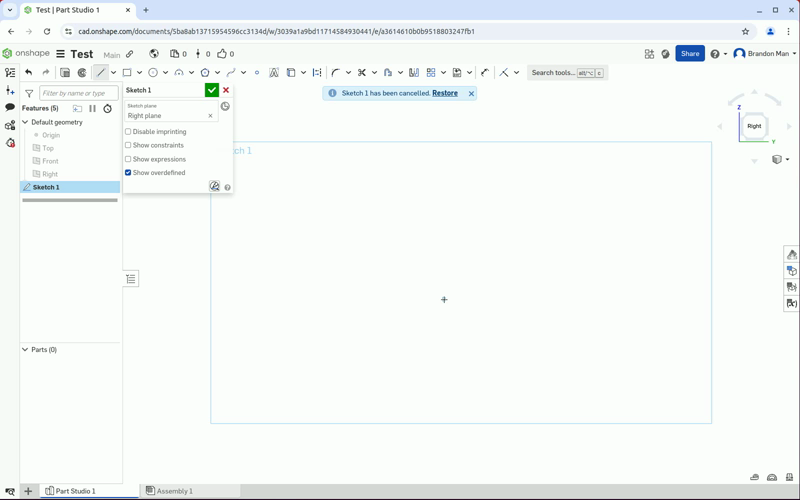
key_down(shift)
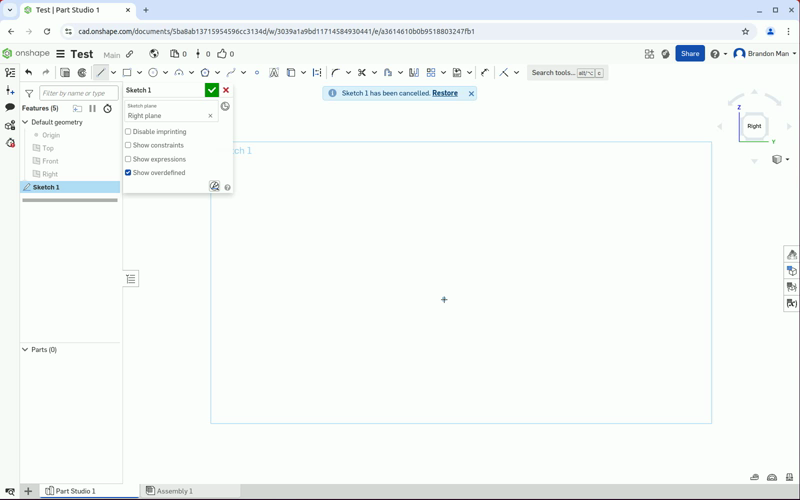
mouse_move(474, 299)
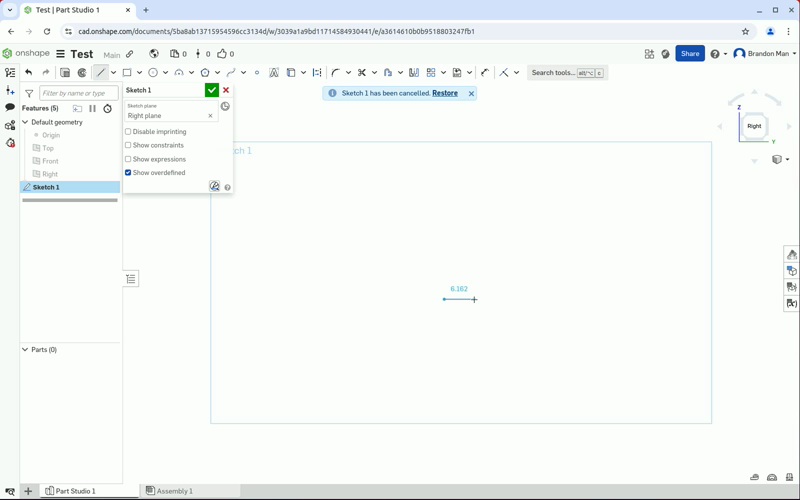
mouse_move(477, 299)
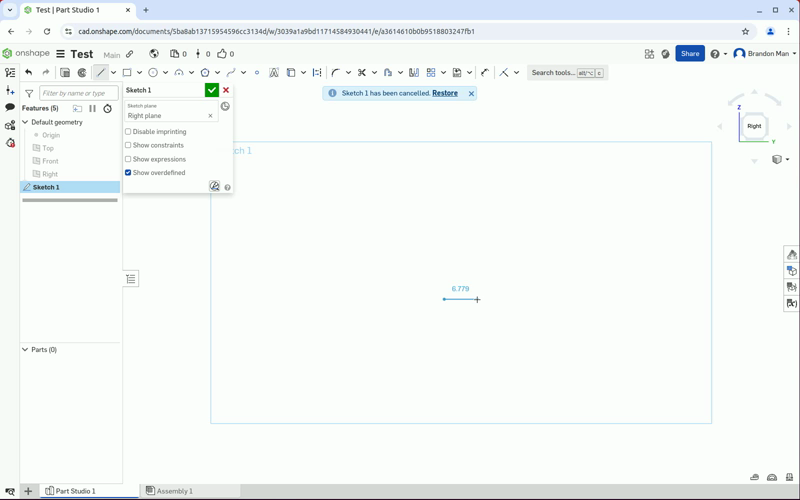
click(477, 299)
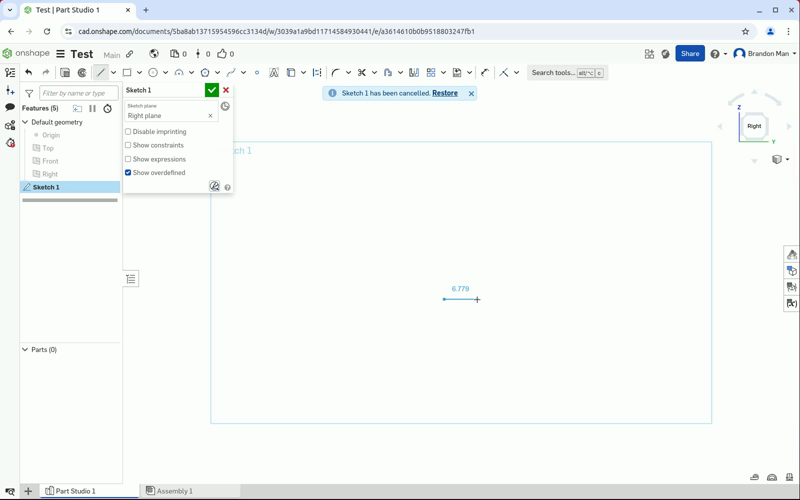
key_up(shift)
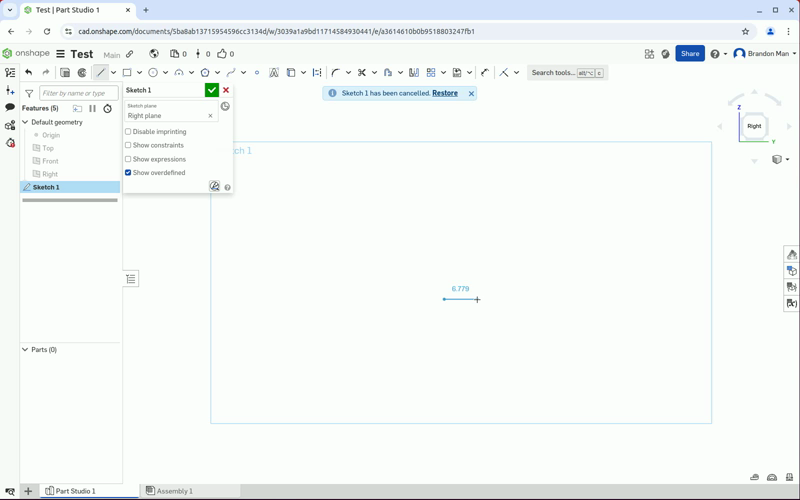
key_down(shift)
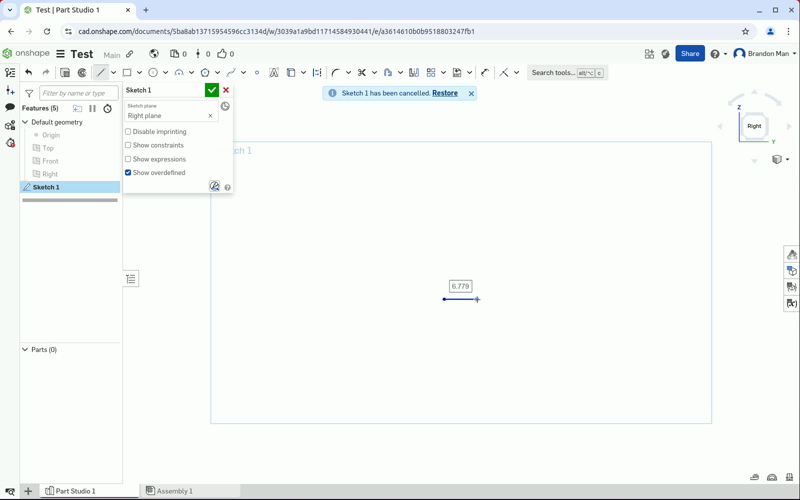
mouse_move(507, 299)
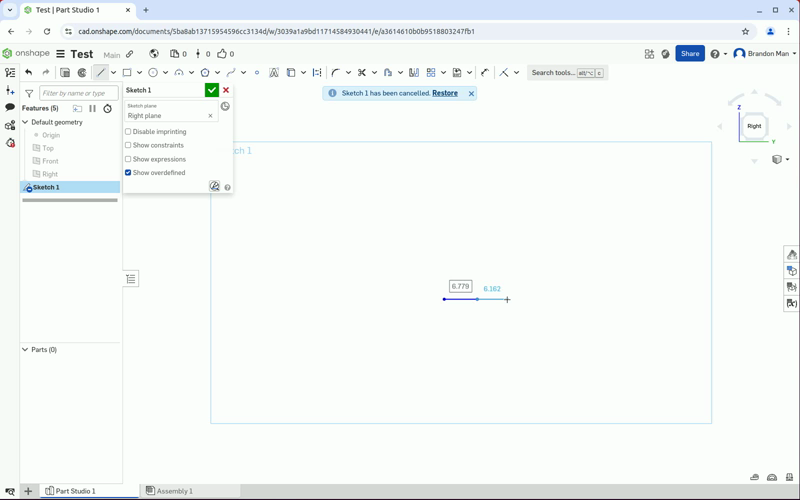
mouse_move(477, 266)
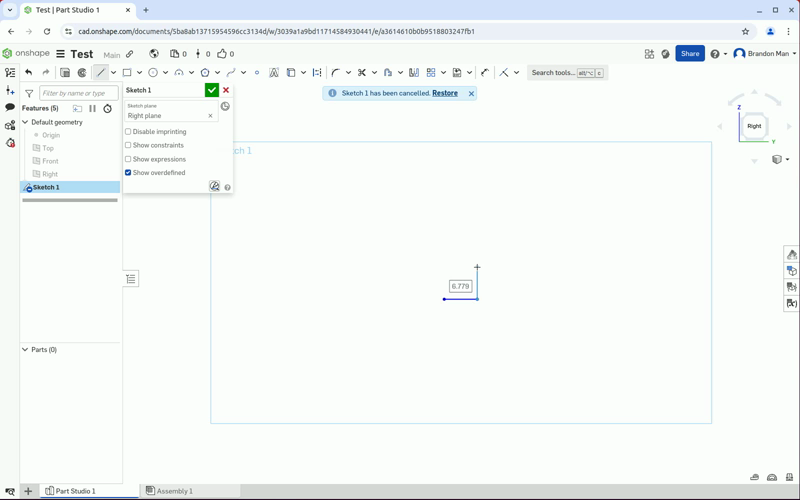
click(477, 266)
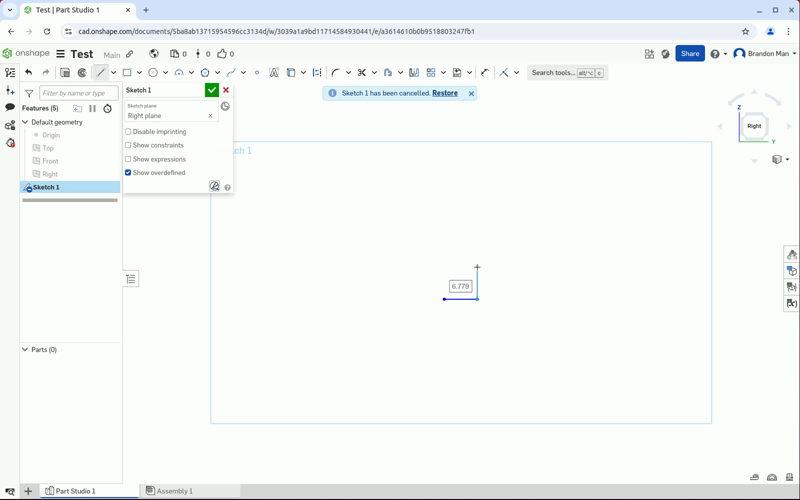
key_up(shift)
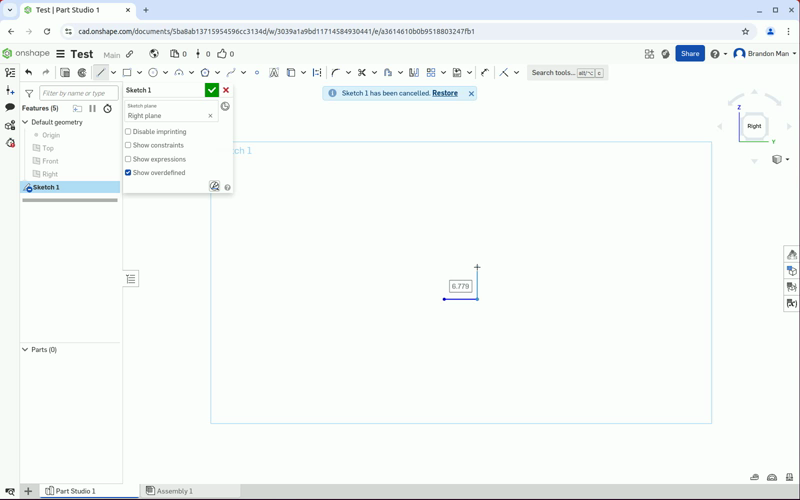
key_down(shift)
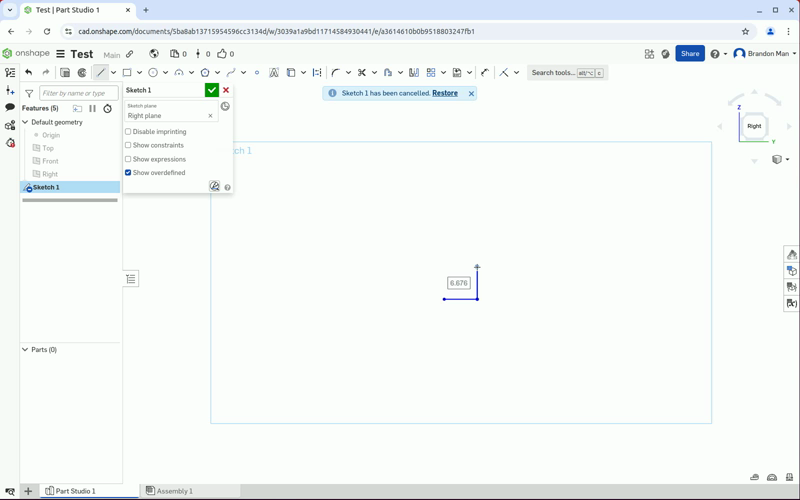
mouse_move(507, 266)
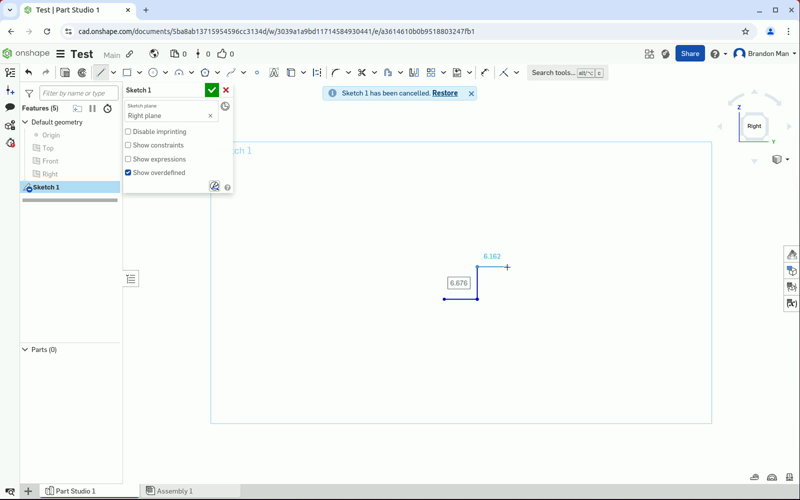
mouse_move(444, 266)
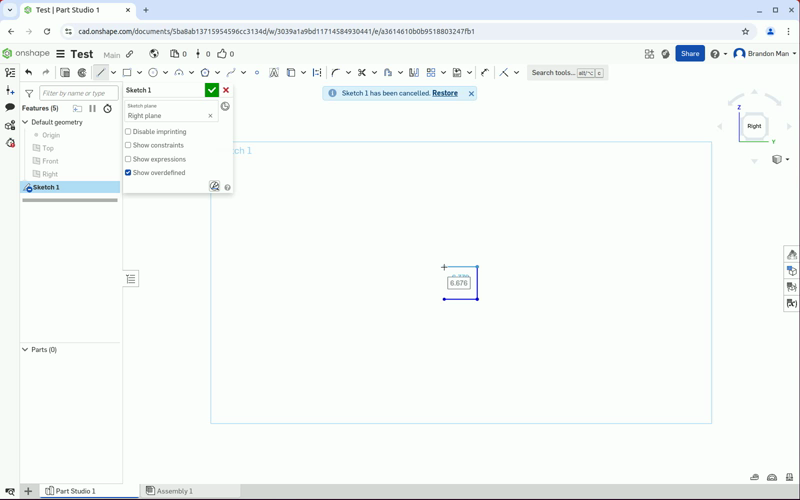
click(444, 266)
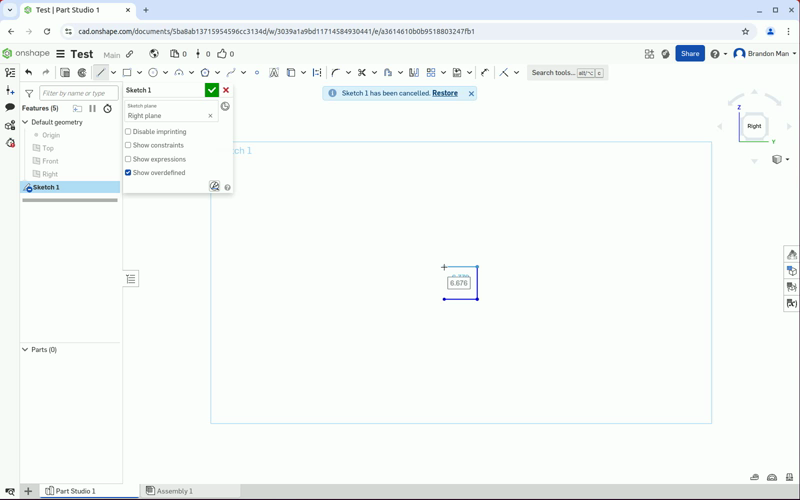
key_up(shift)
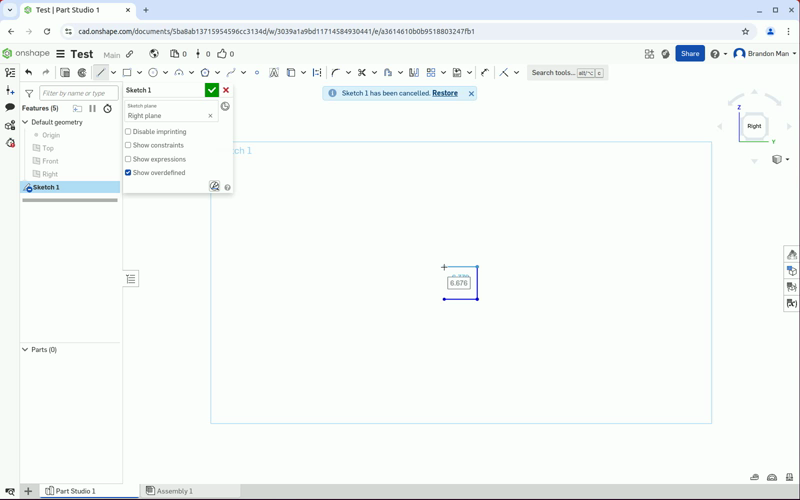
mouse_move(474, 266)
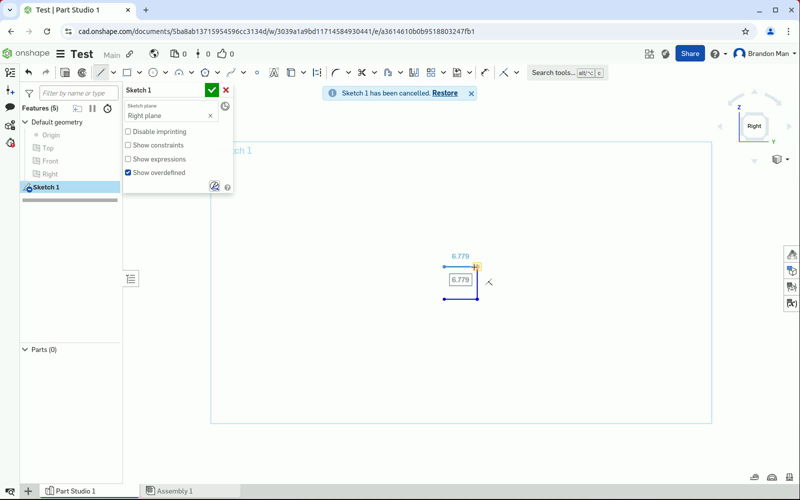
key_down(shift)
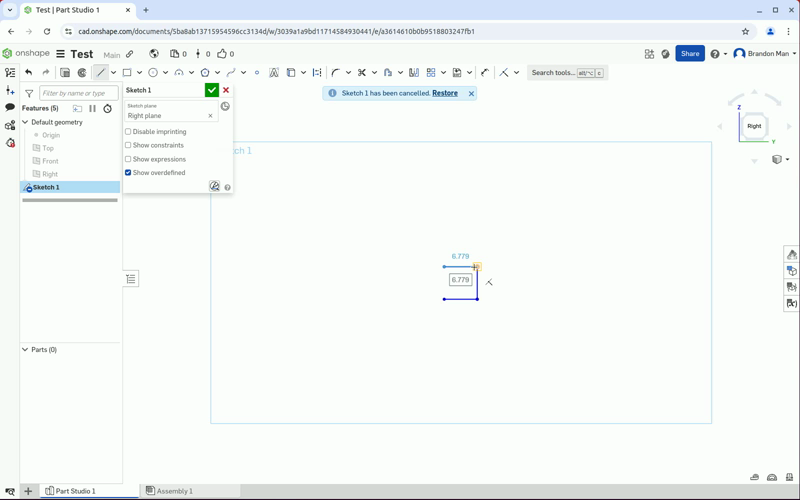
mouse_move(444, 299)
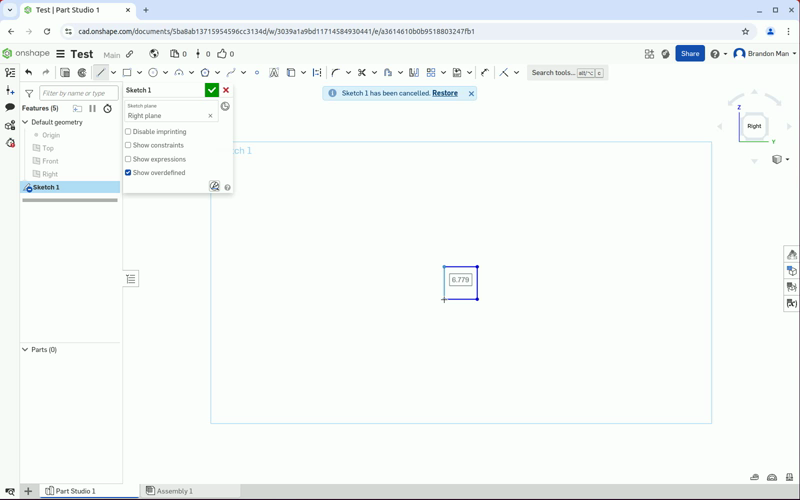
key_up(shift)
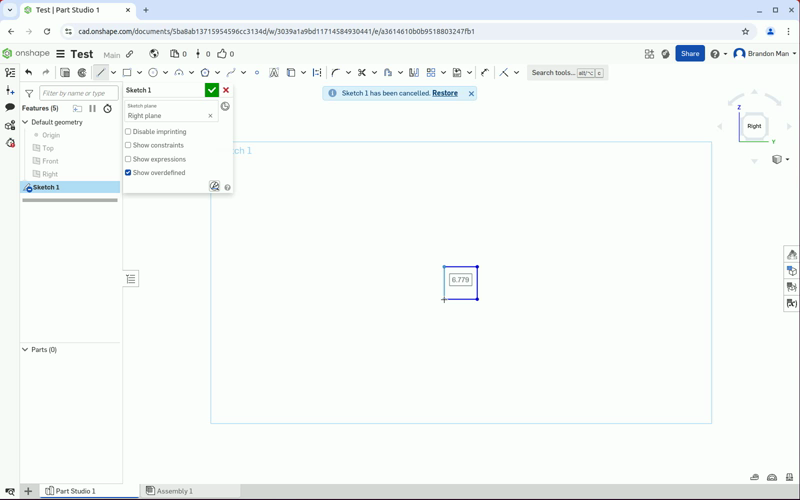
click(444, 299)
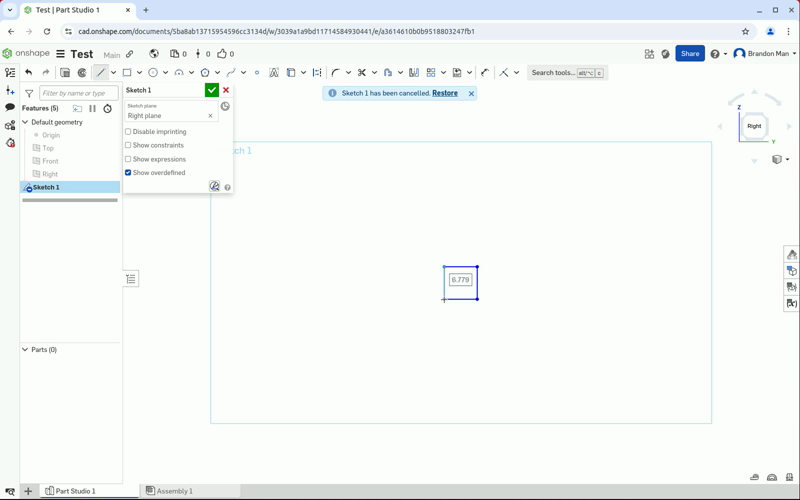
key(esc)
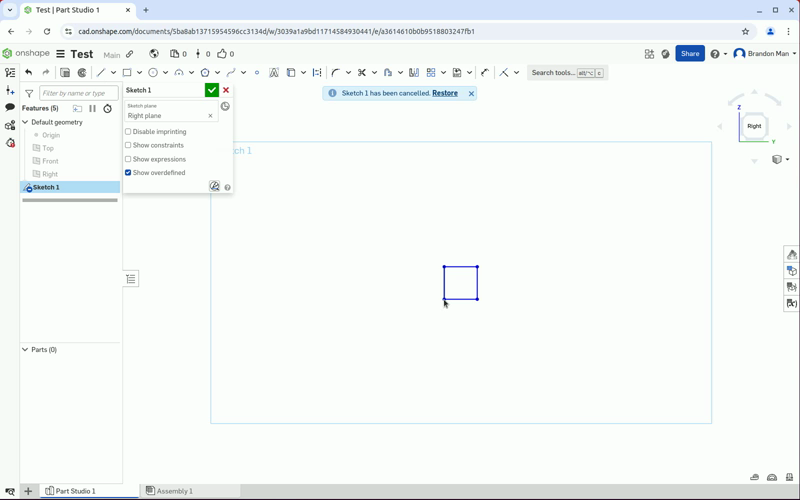
mouse_move(463, 285)
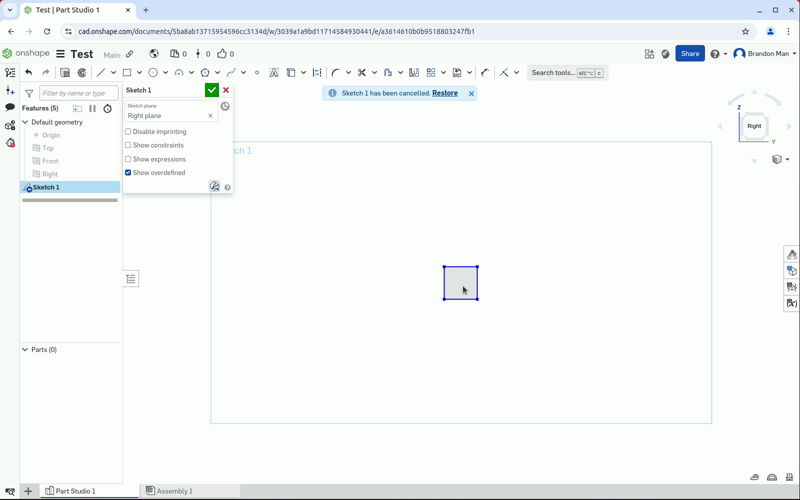
scroll(6)
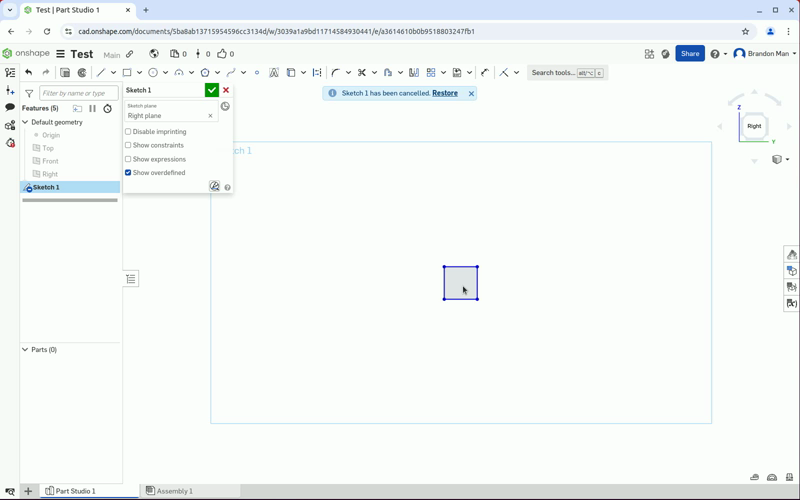
scroll(6)
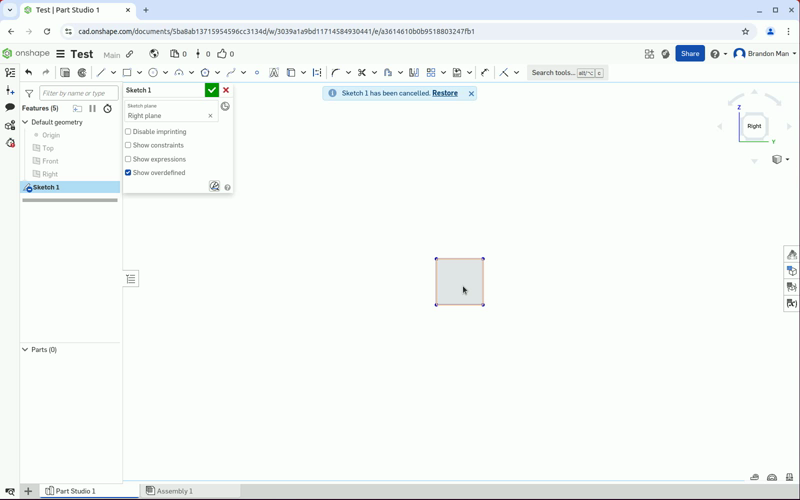
scroll(6)
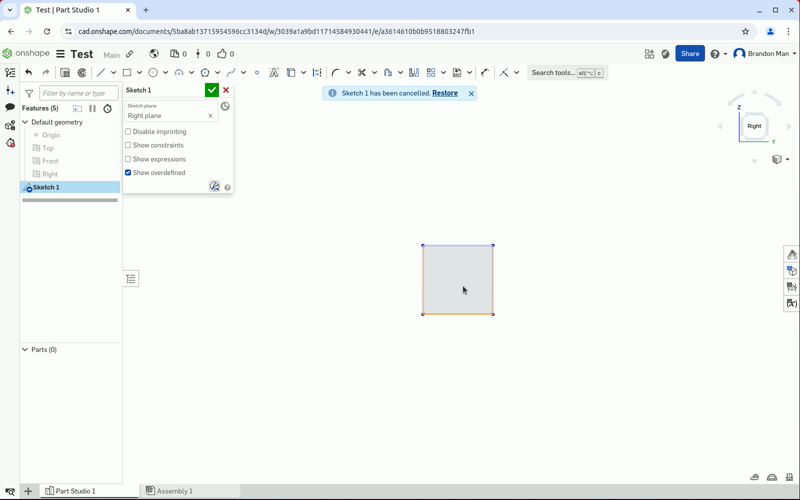
scroll(6)
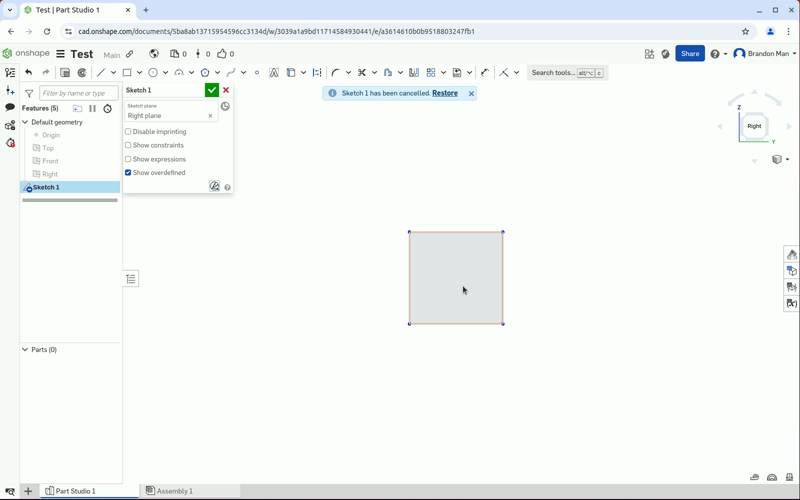
scroll(6)
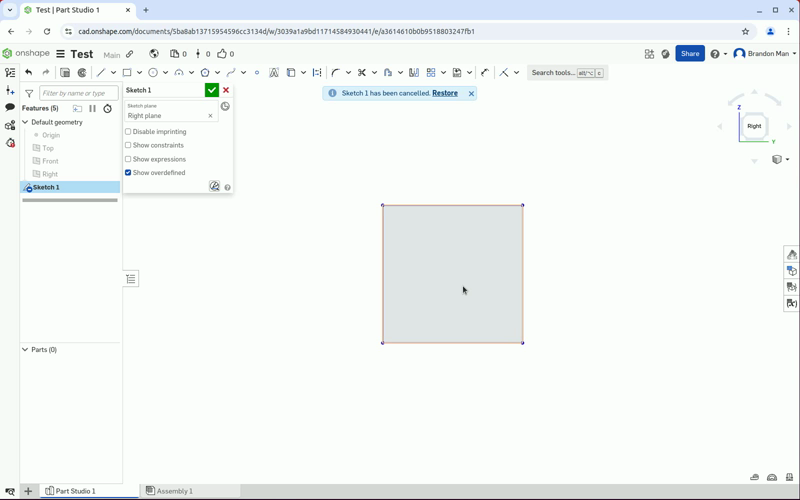
scroll(6)
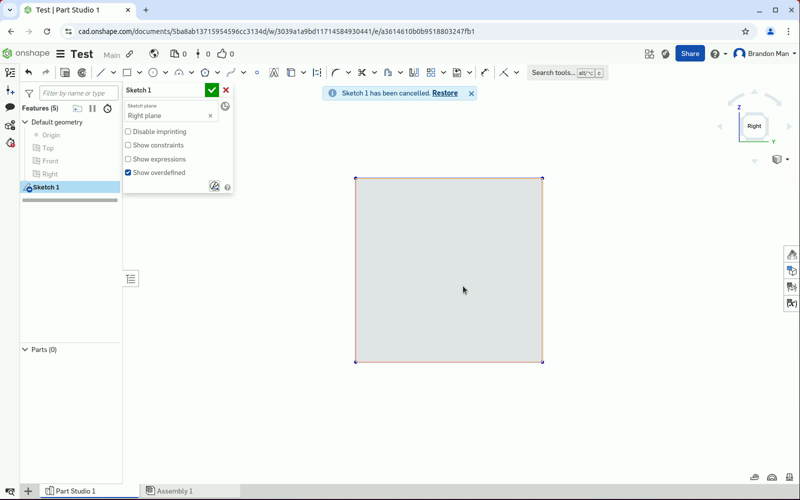
scroll(6)
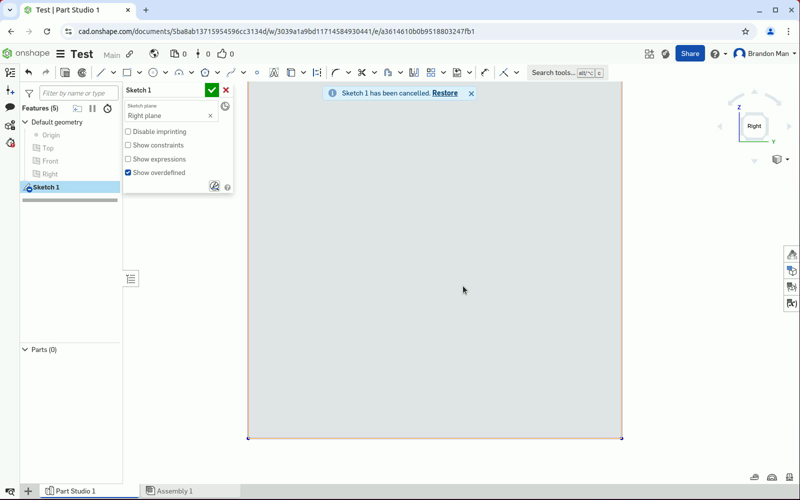
click(463, 285)
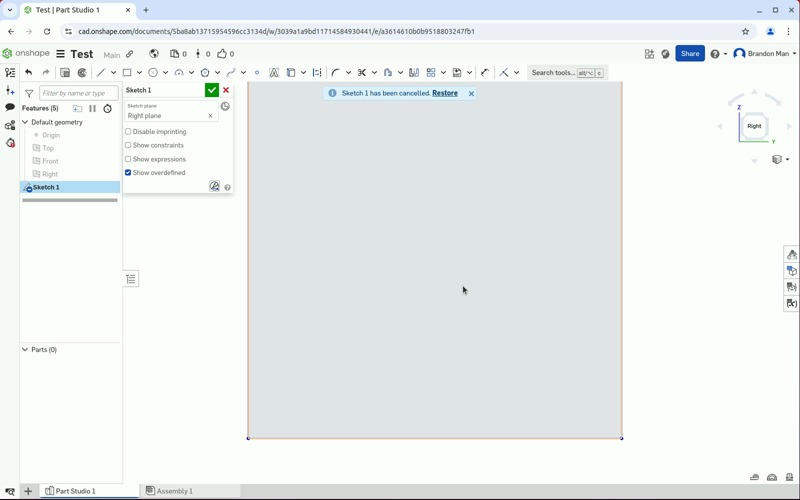
scroll(-6)
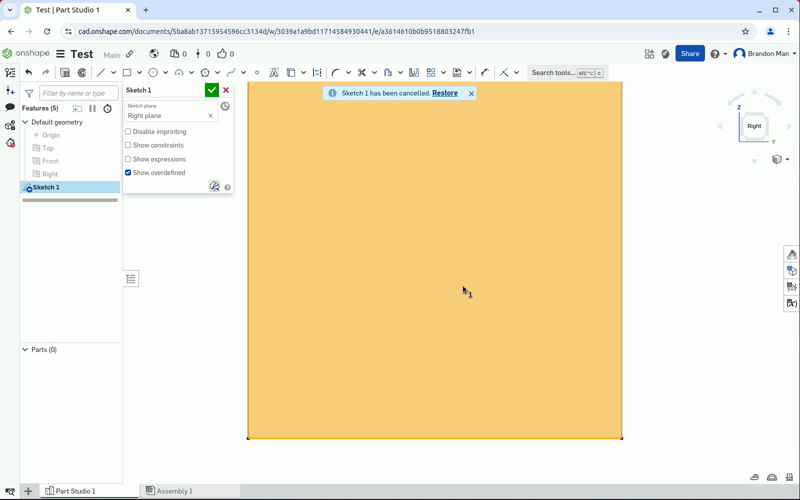
scroll(-6)
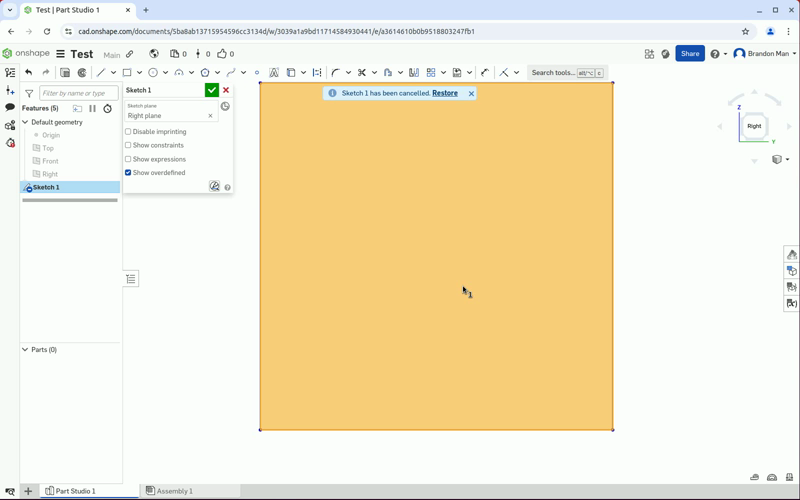
scroll(-6)
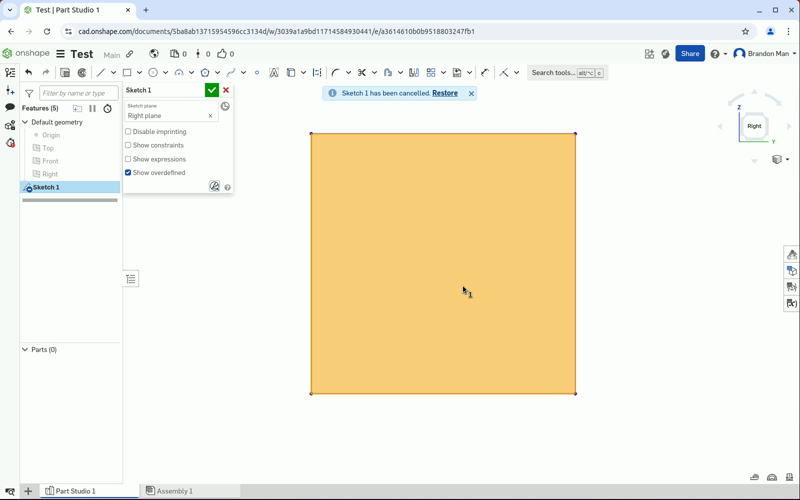
scroll(-6)
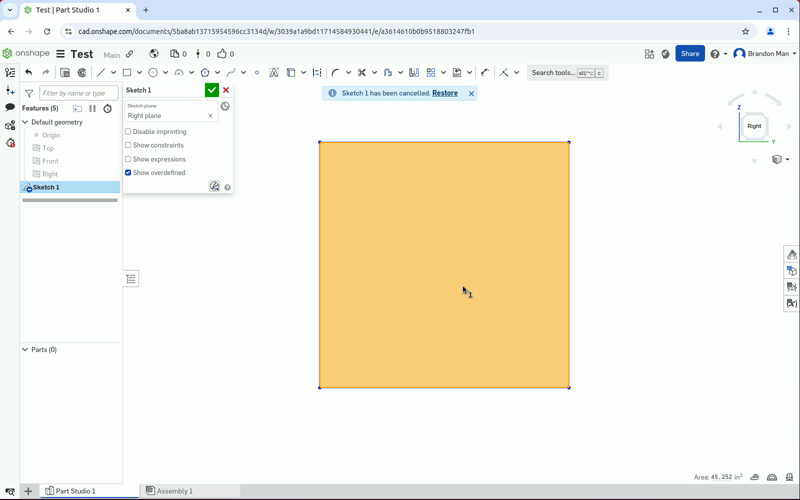
scroll(-6)
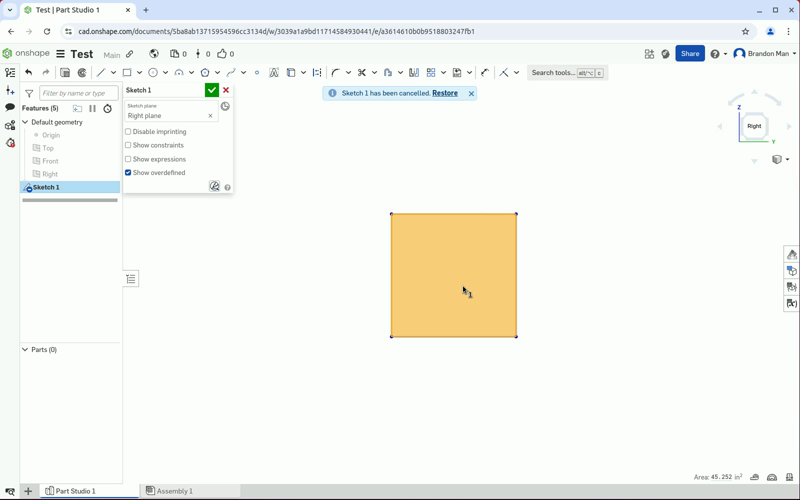
scroll(-6)
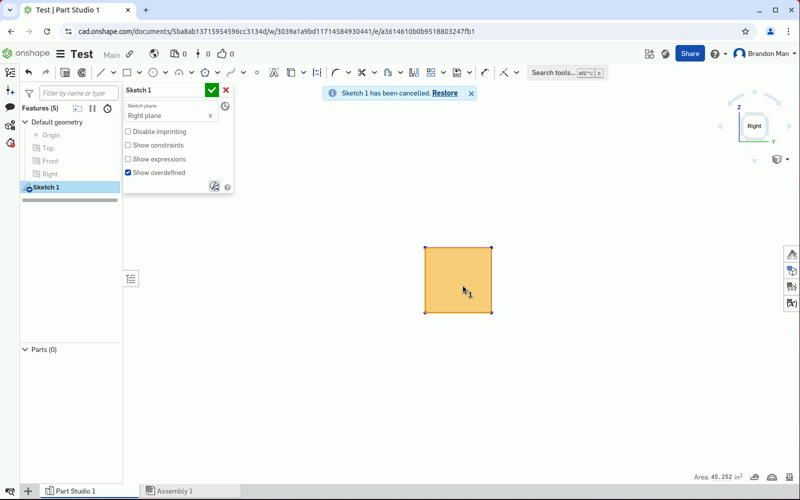
scroll(-6)
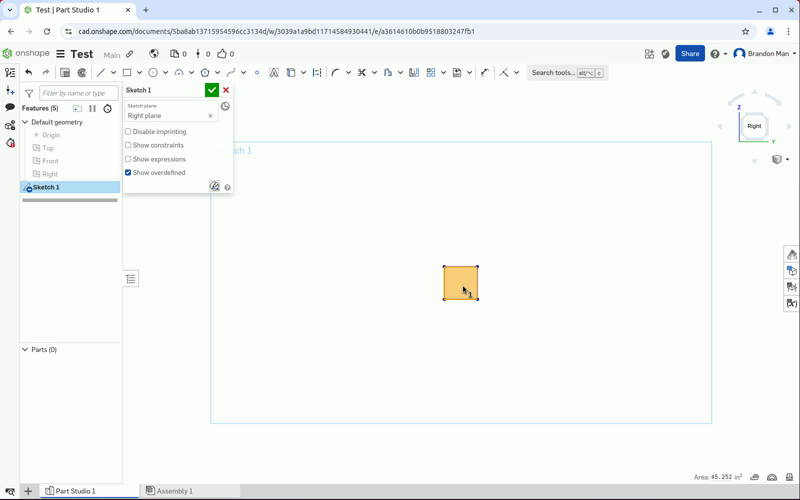
mouse_move(73, 352)
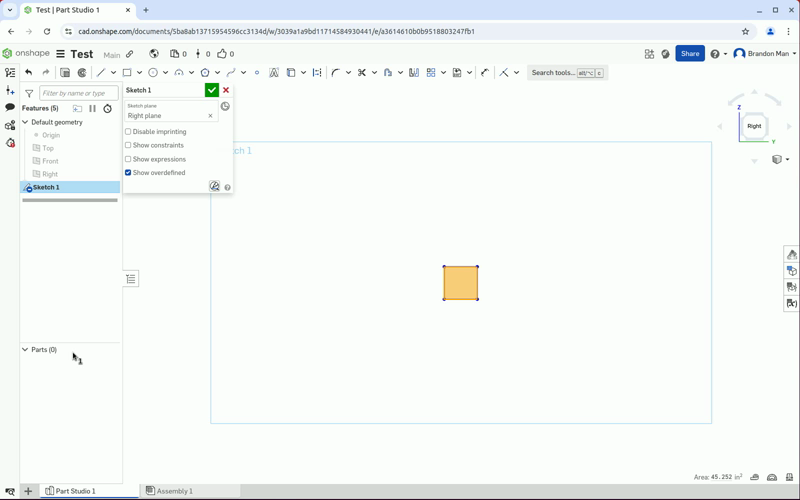
key(shift+y)
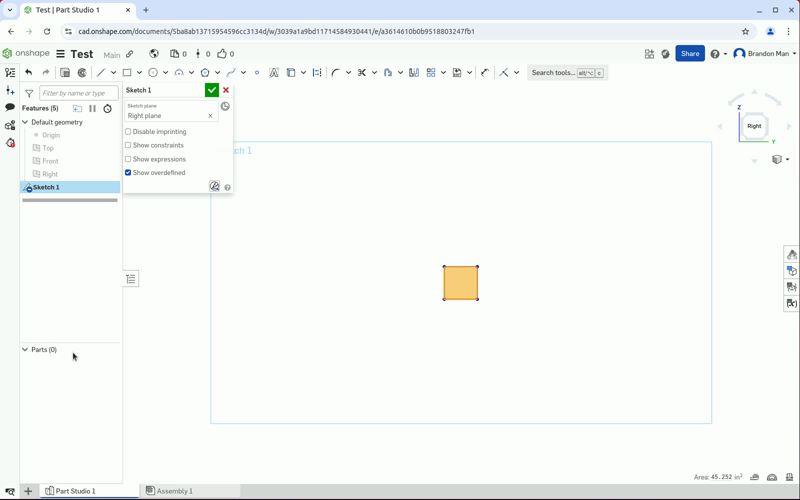
key(shift+e)
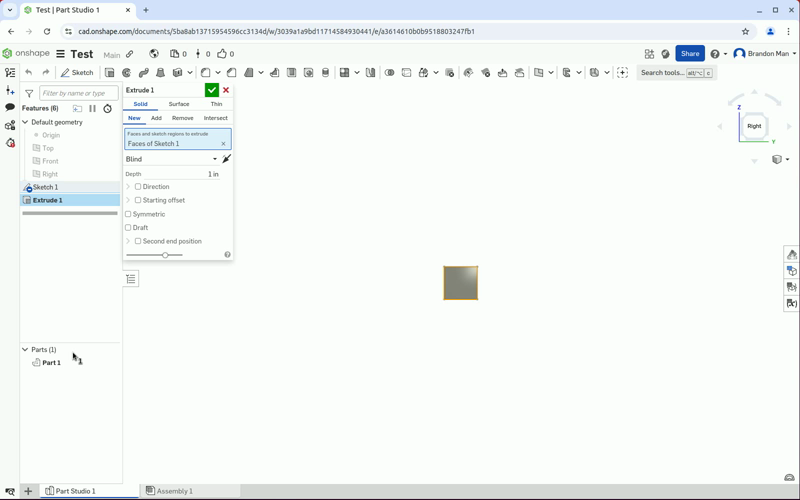
mouse_move(143, 106)
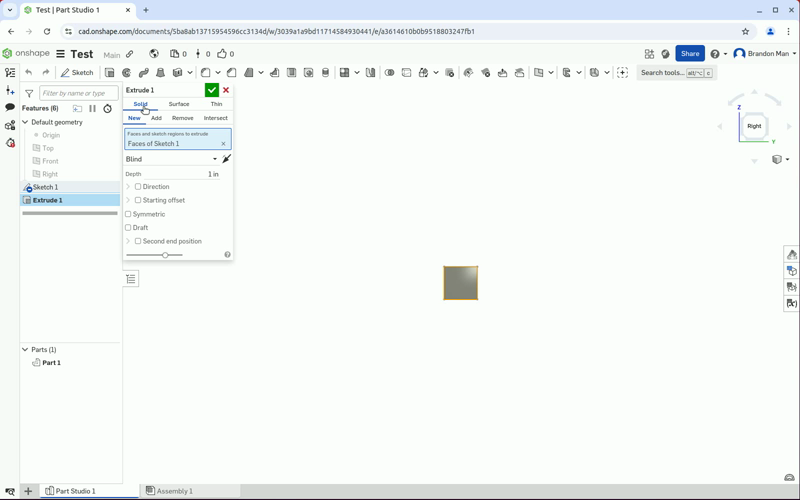
click(143, 106)
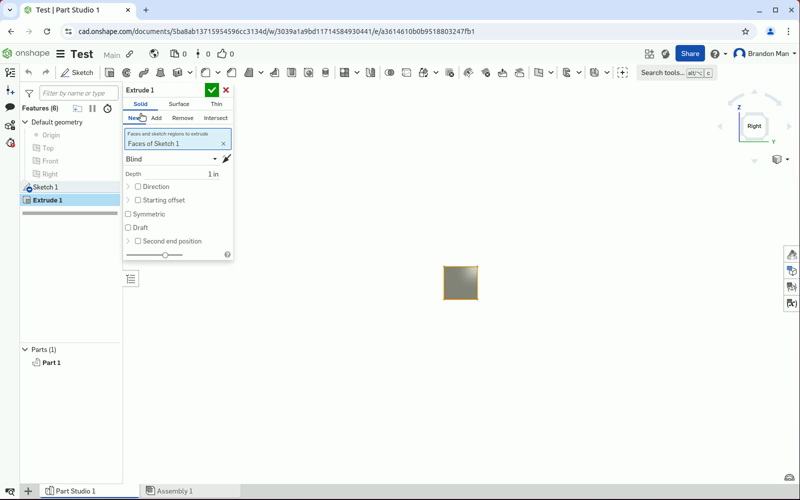
mouse_move(137, 120)
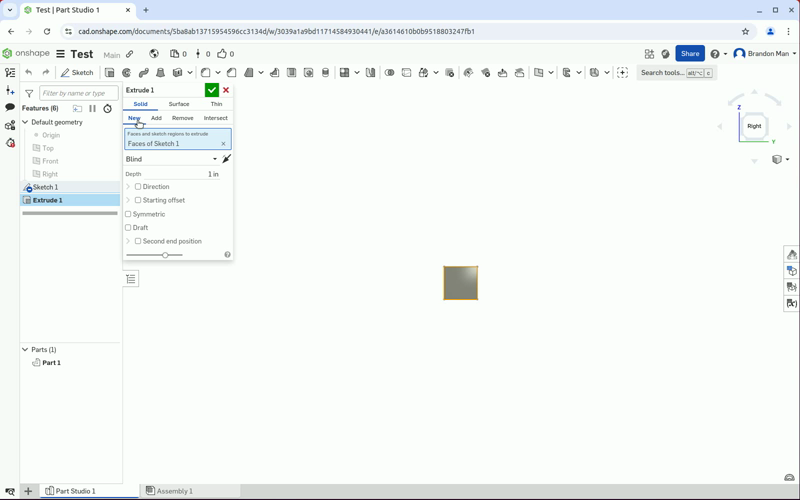
click(137, 120)
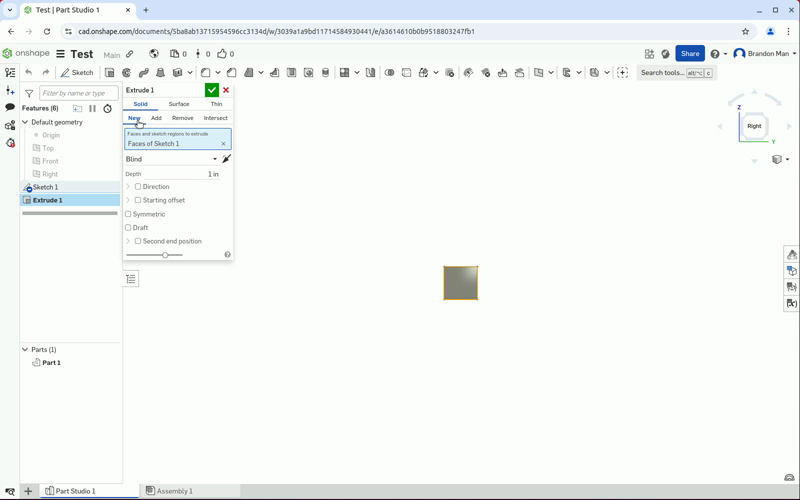
key(tab, 4)
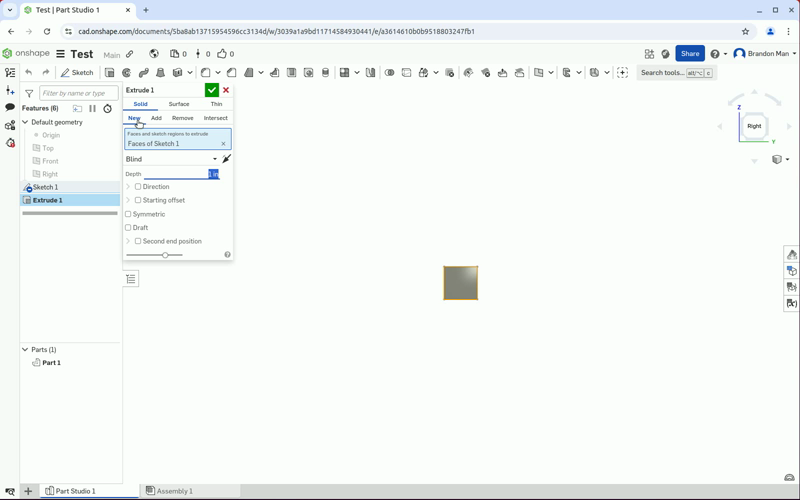
text(3.37)
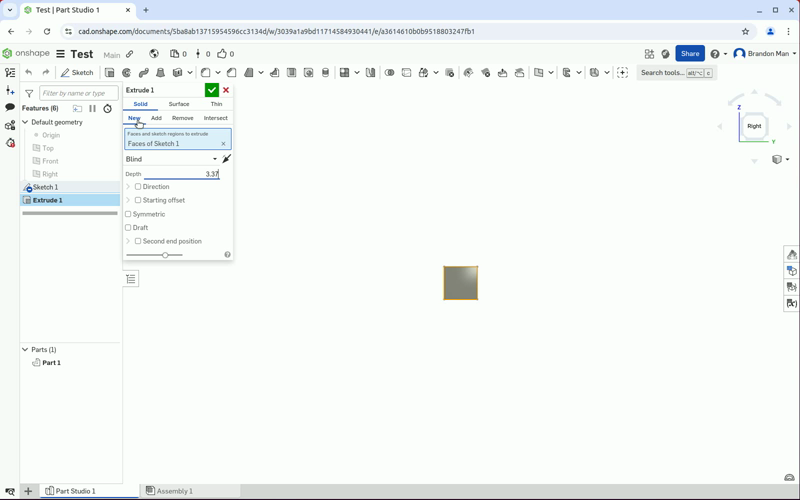
key(enter)
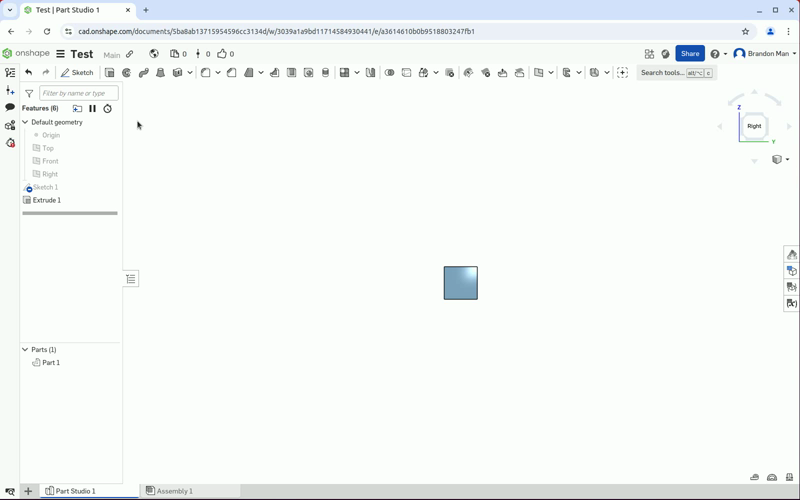
key(shift+h)
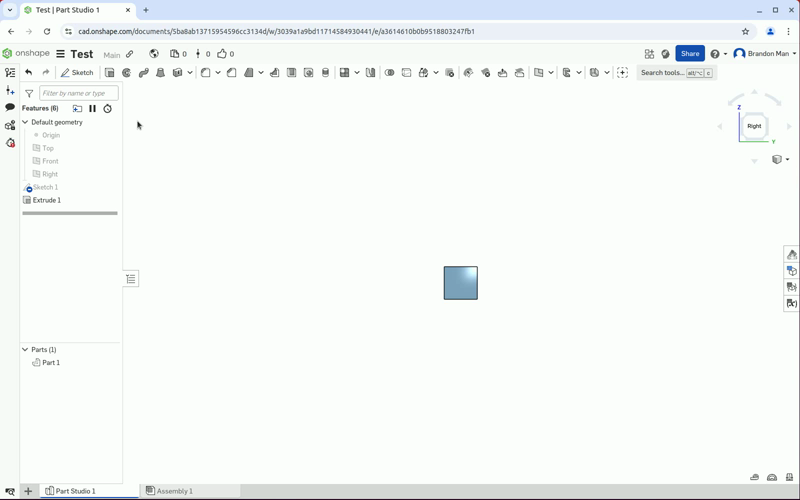
key(shift+h)
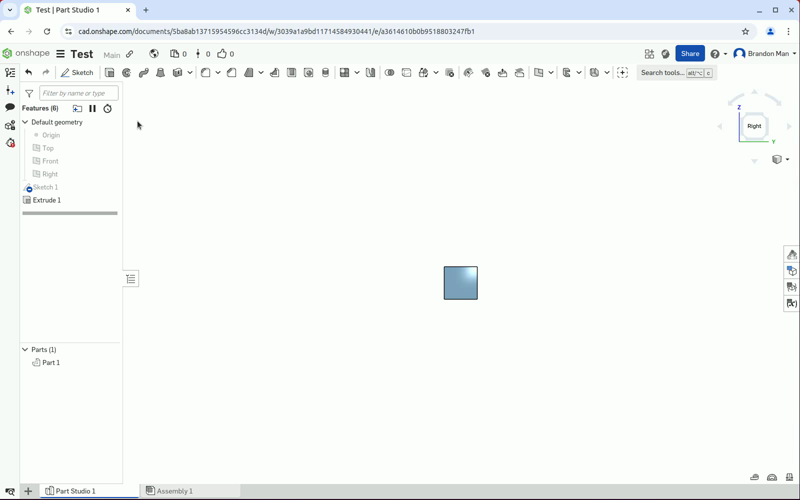
mouse_move(73, 189)
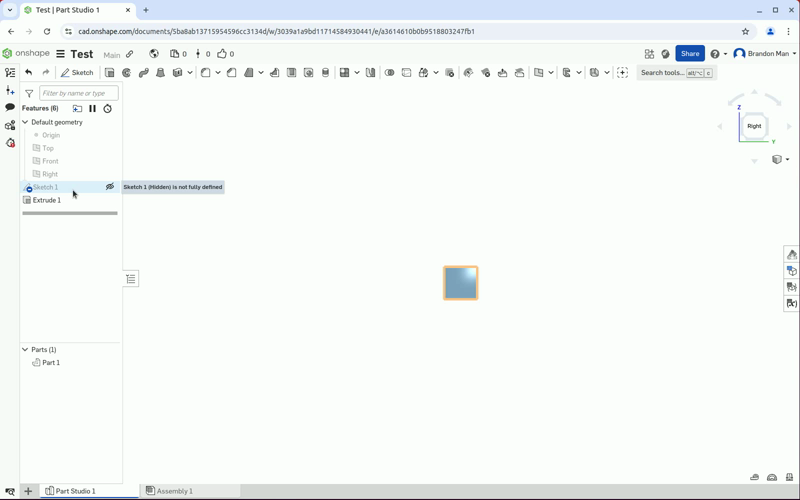
click(73, 189)
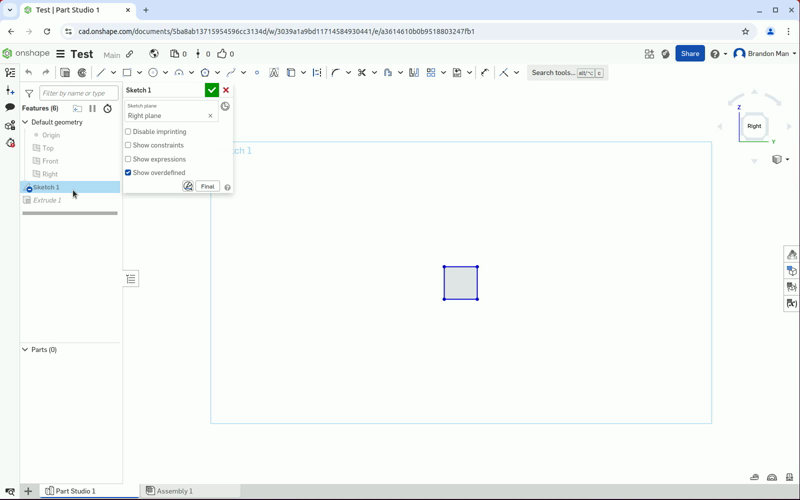
mouse_move(229, 92)
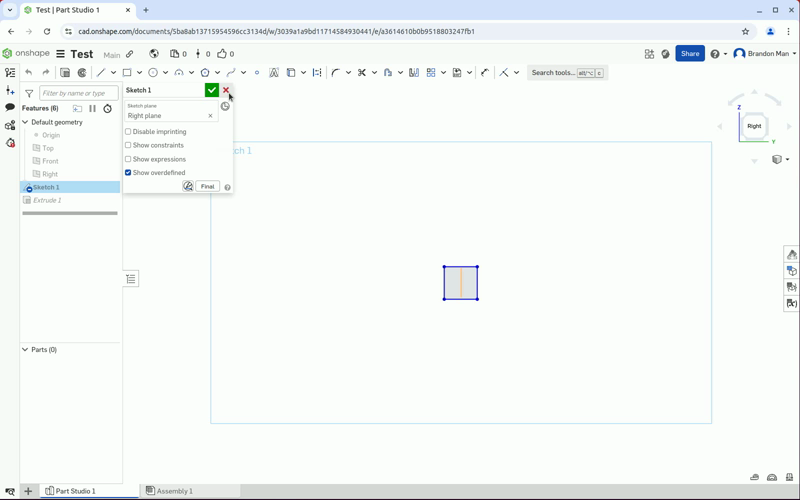
click(229, 92)
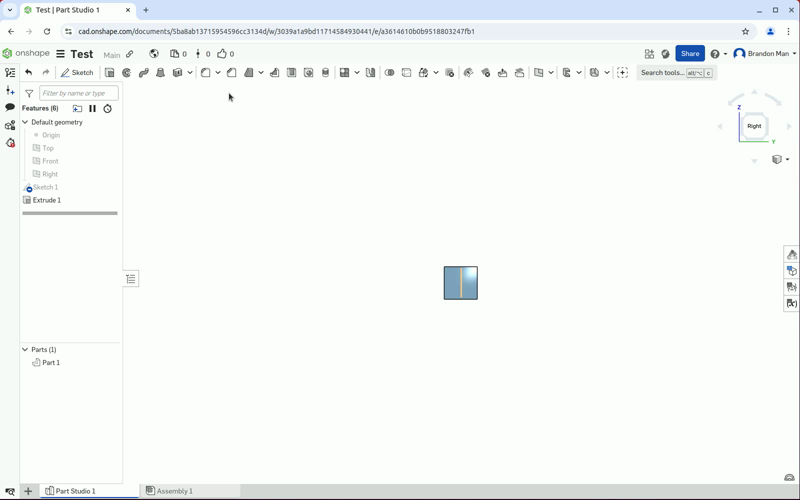
mouse_move(541, 75)
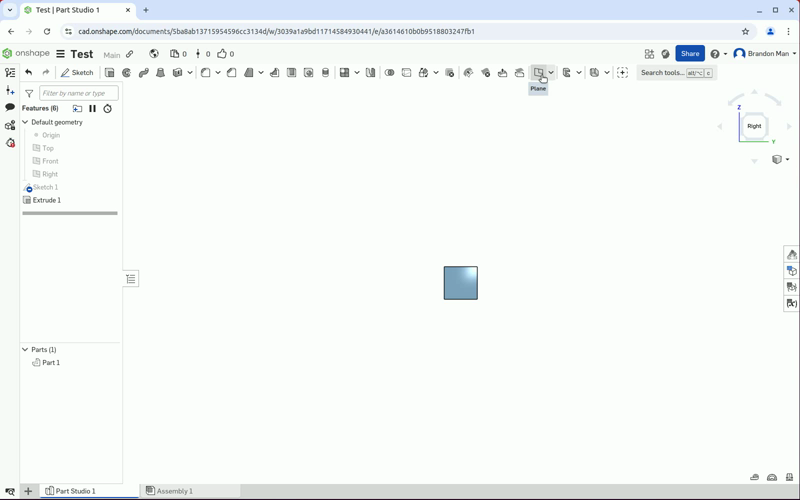
click(541, 75)
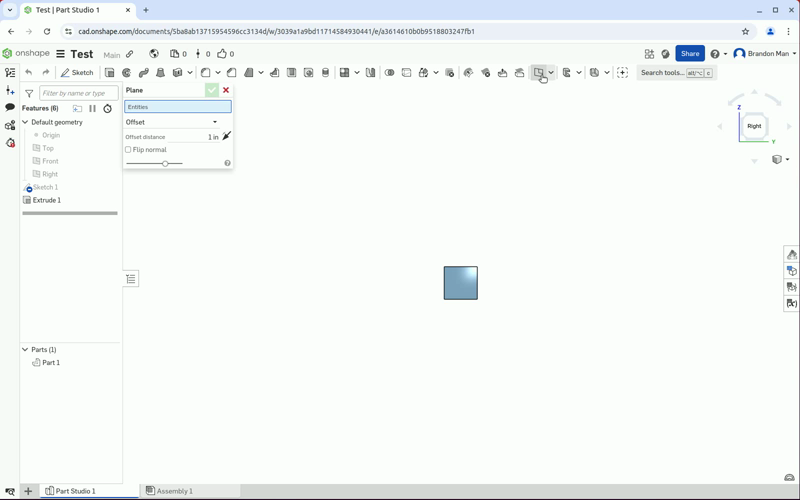
mouse_move(73, 176)
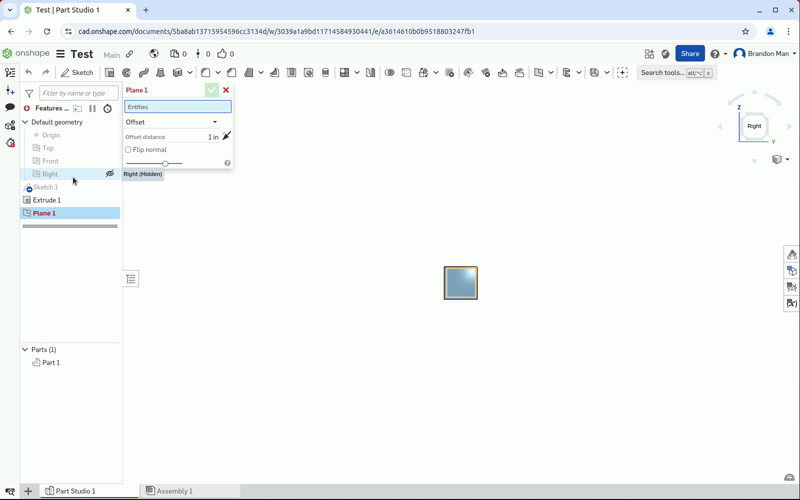
click(73, 176)
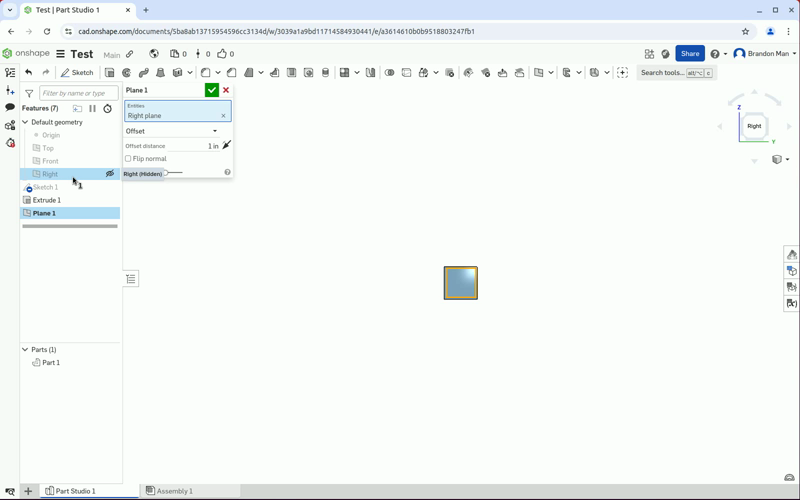
key(tab, 2)
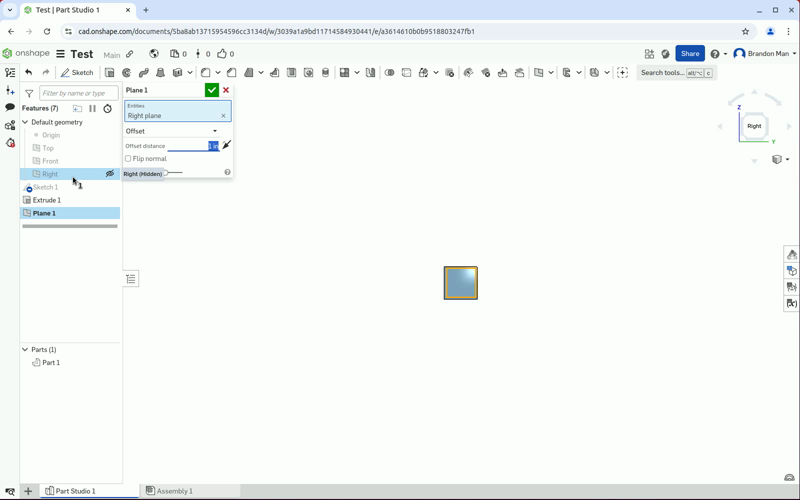
text(3.358)
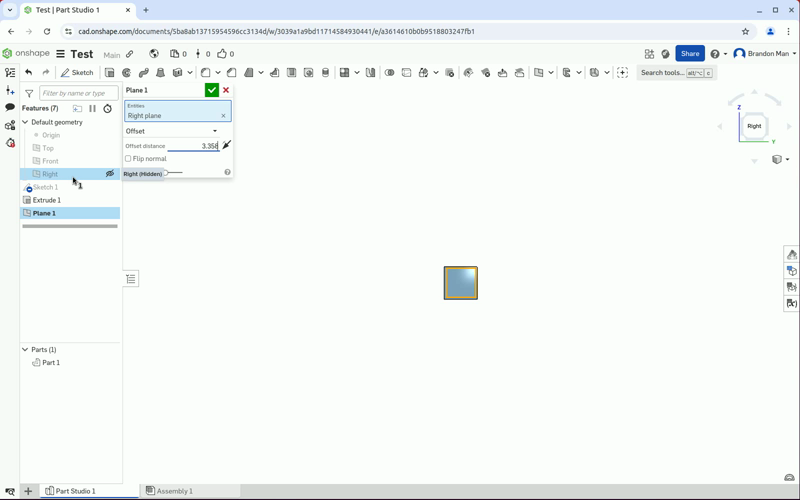
key(enter, 2)
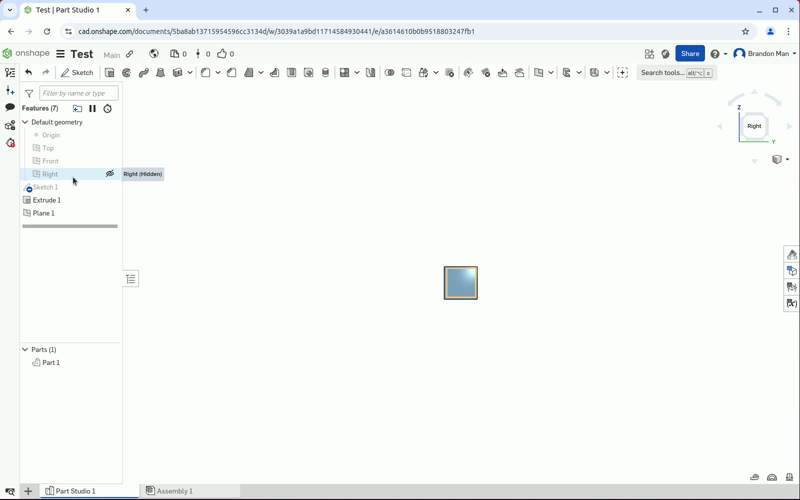
key(shift+s)
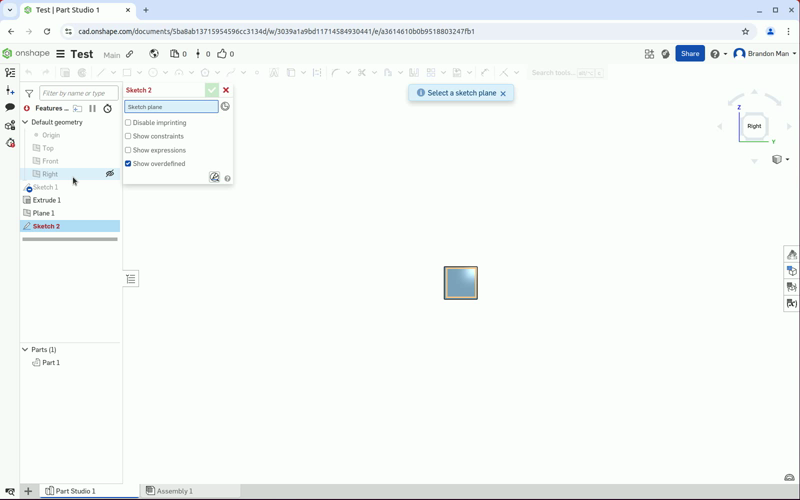
mouse_move(73, 215)
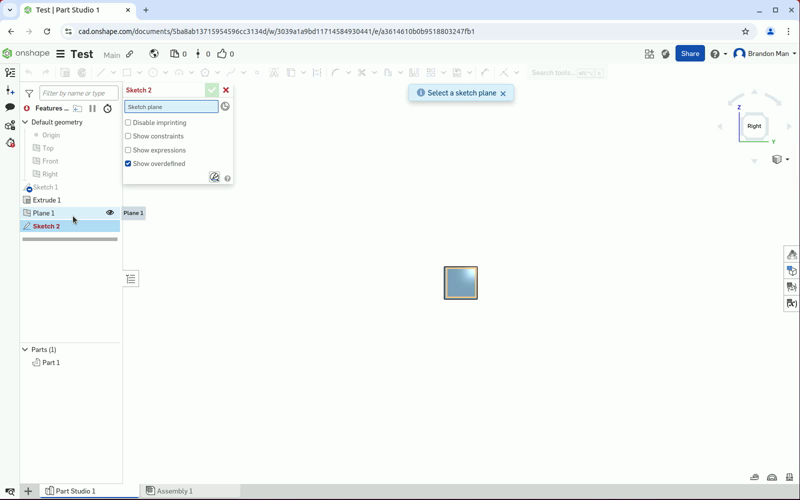
click(73, 215)
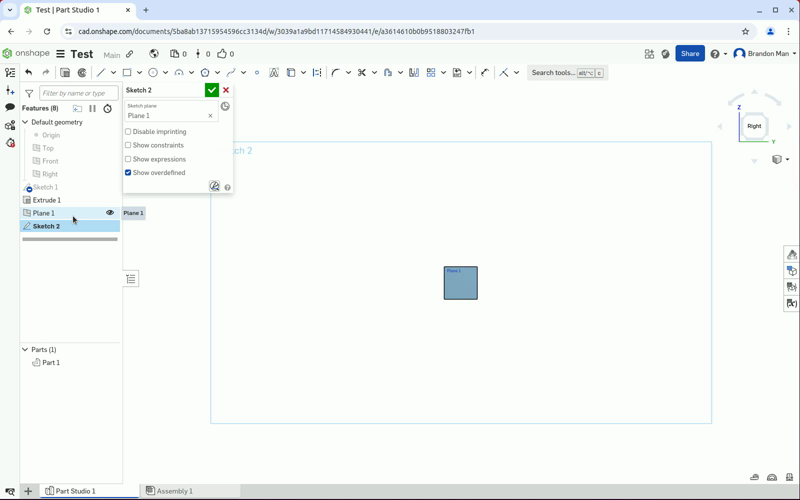
mouse_move(73, 352)
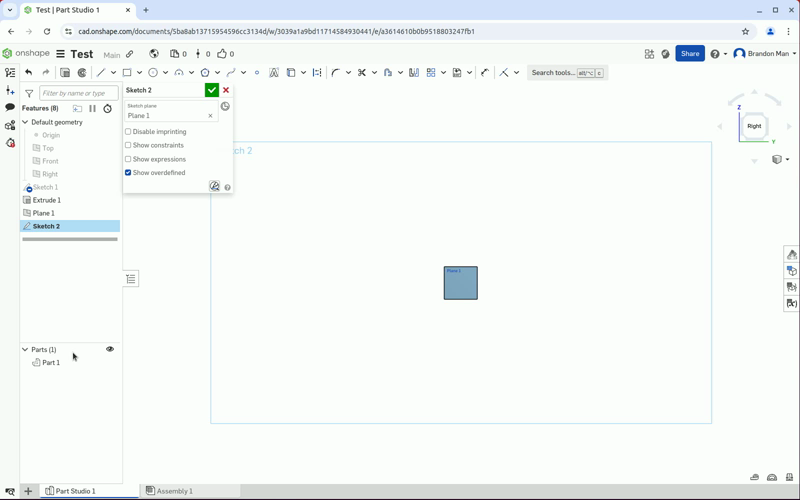
key(y)
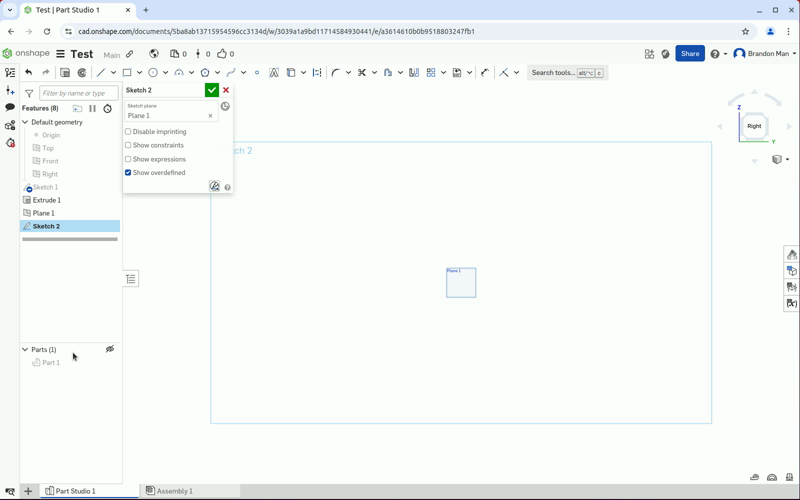
key(c)
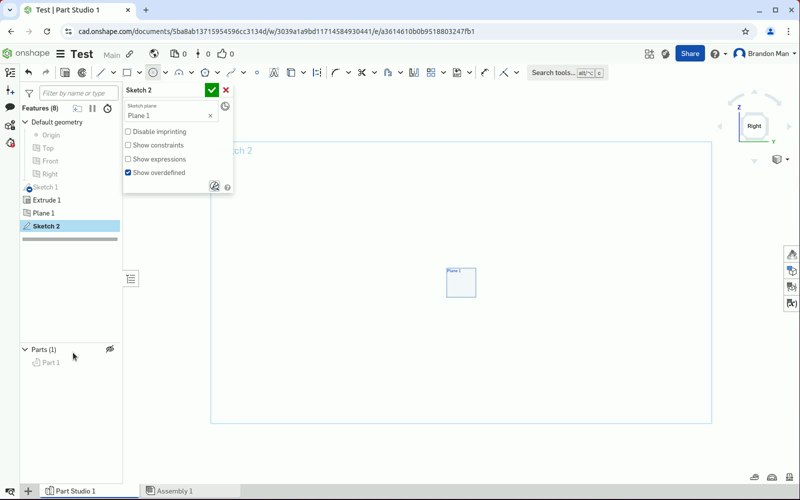
key_down(shift)
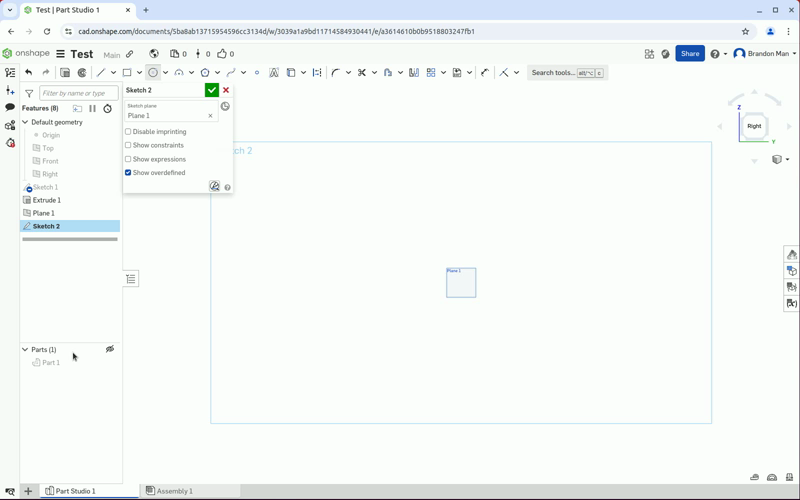
mouse_move(461, 282)
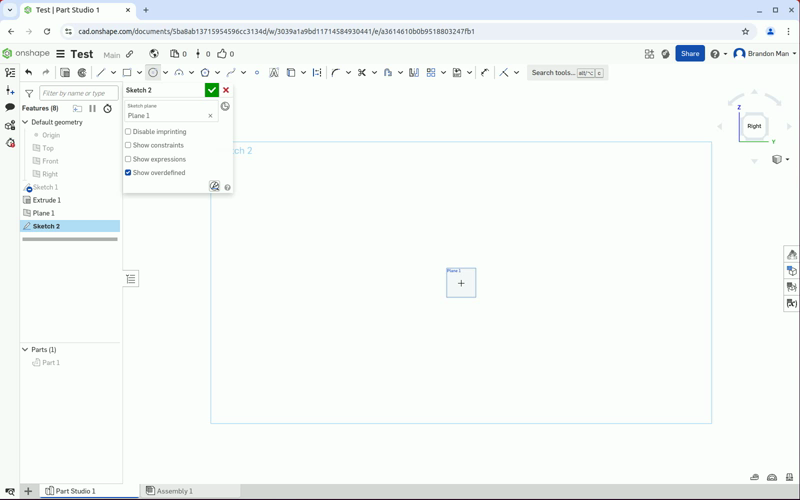
click(461, 282)
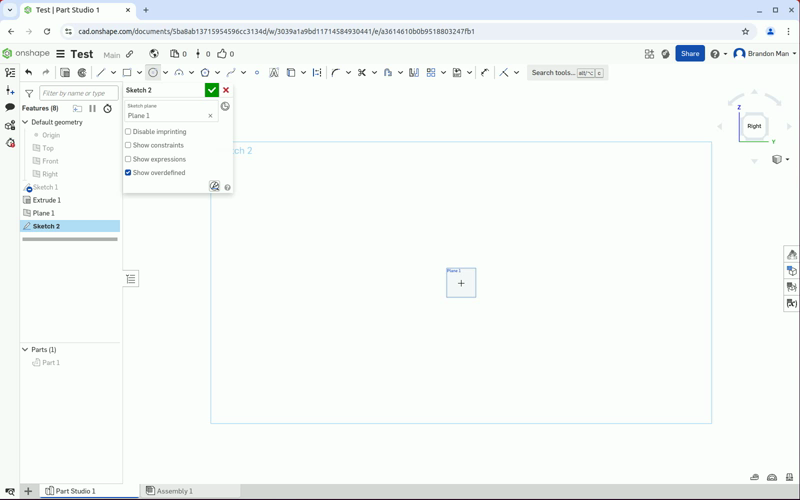
key_up(shift)
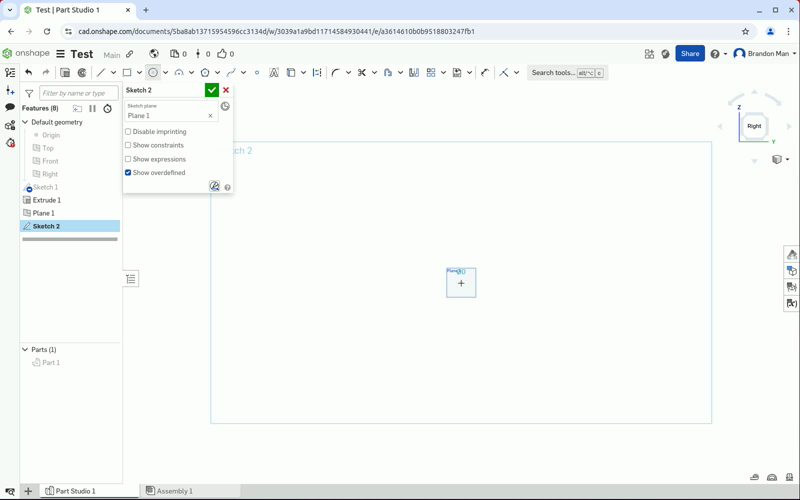
mouse_move(470, 282)
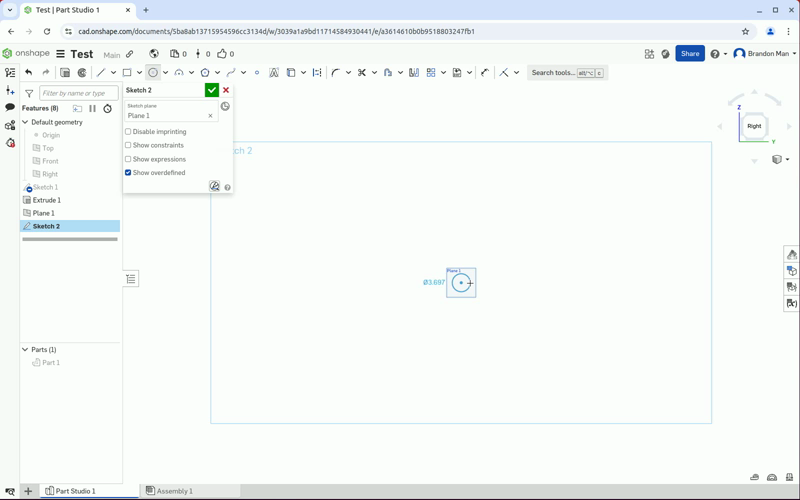
click(470, 282)
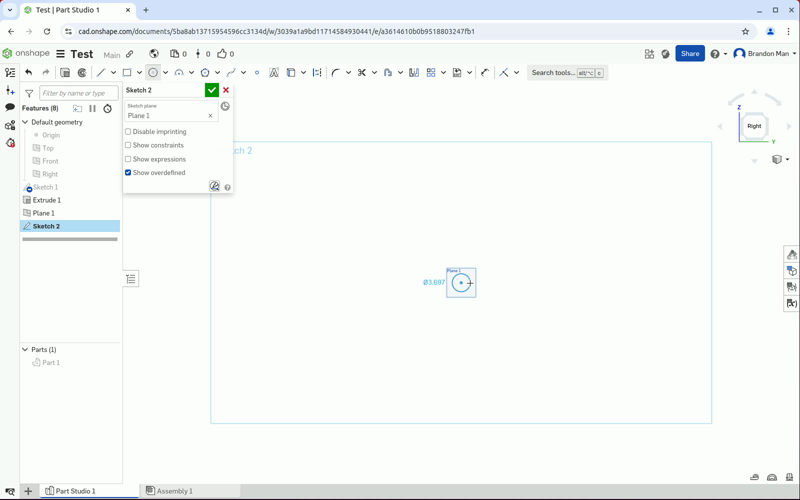
key(esc)
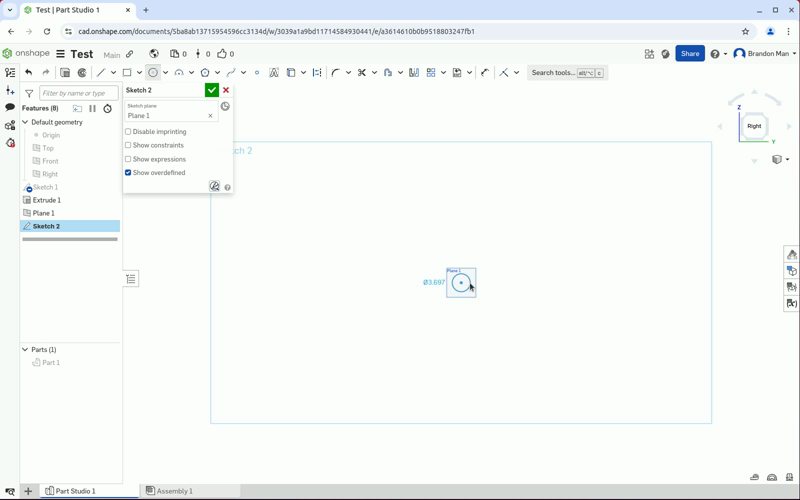
mouse_move(468, 286)
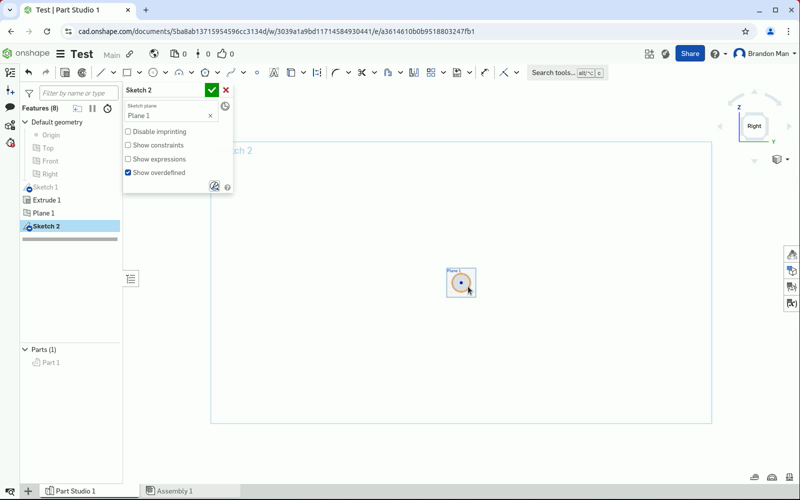
scroll(6)
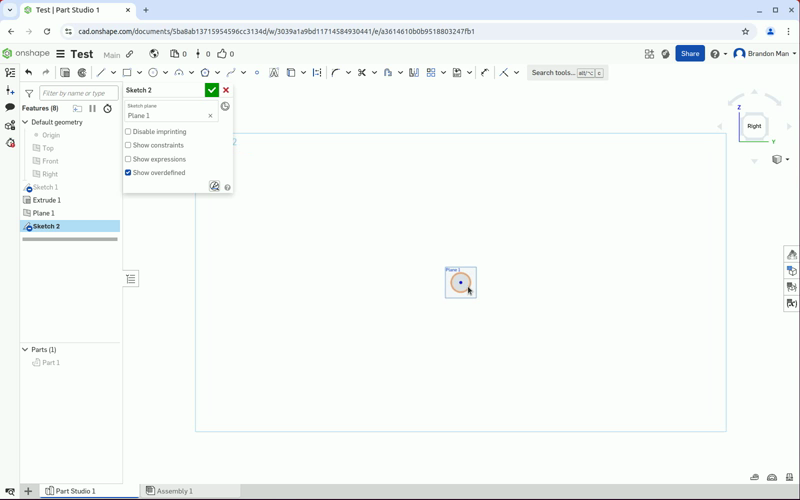
scroll(6)
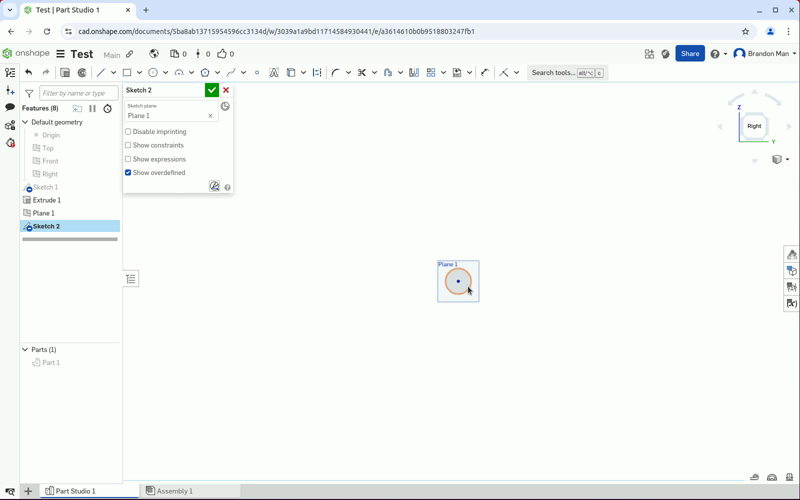
scroll(6)
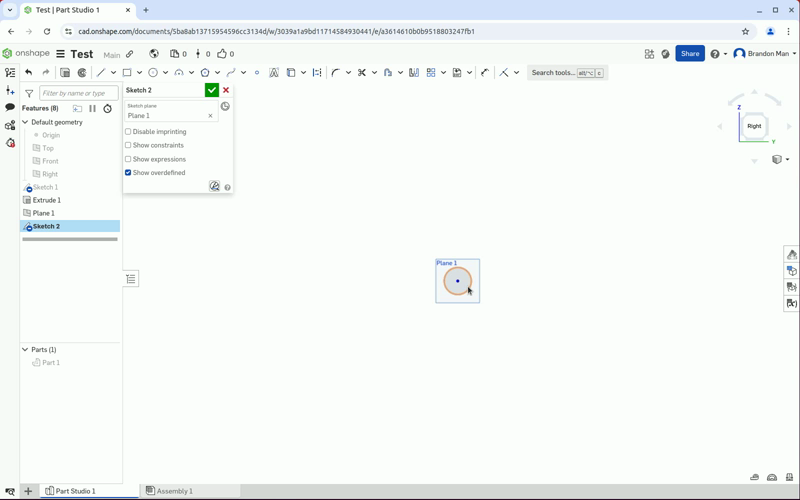
scroll(6)
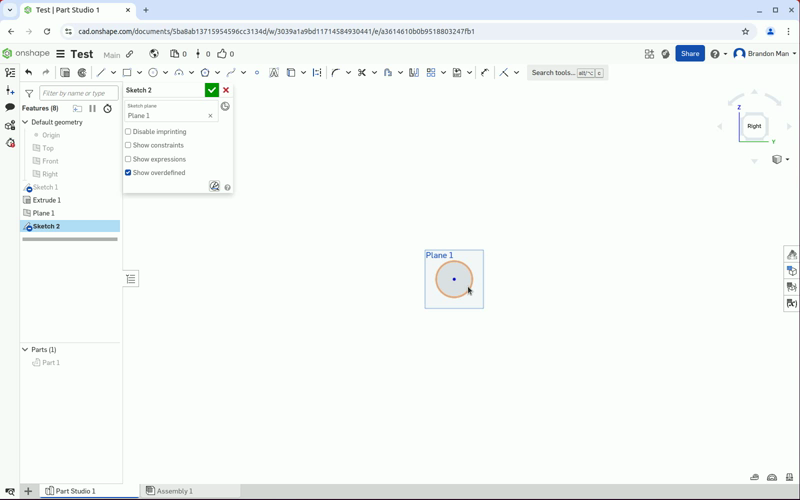
scroll(6)
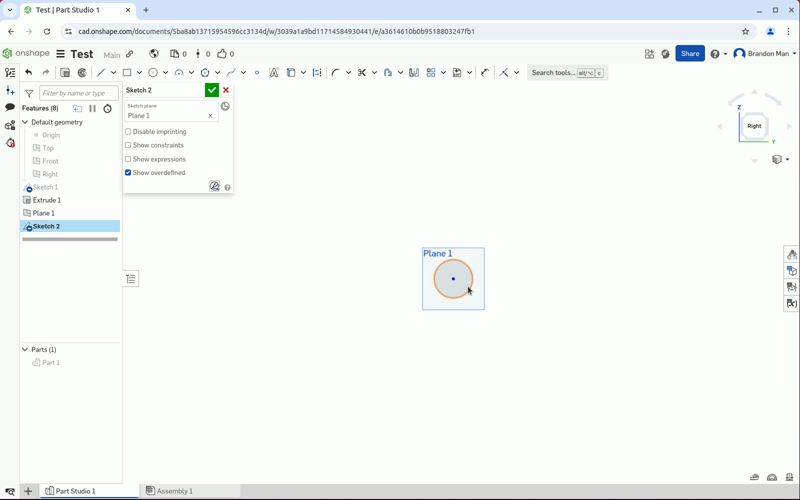
scroll(6)
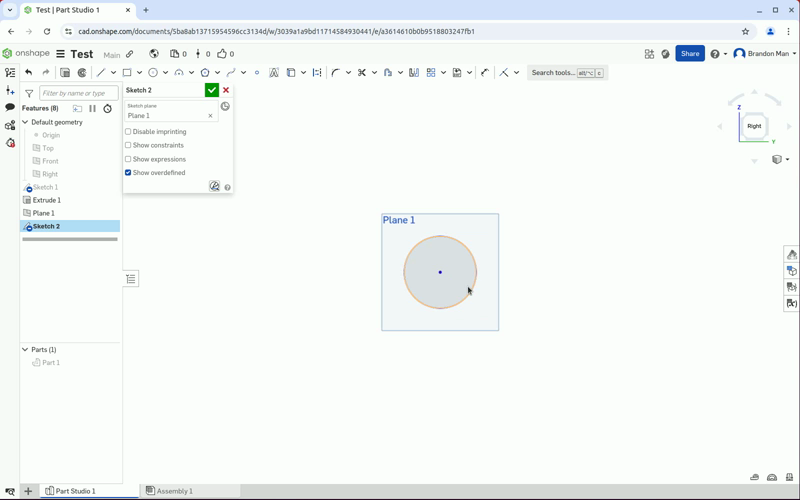
scroll(6)
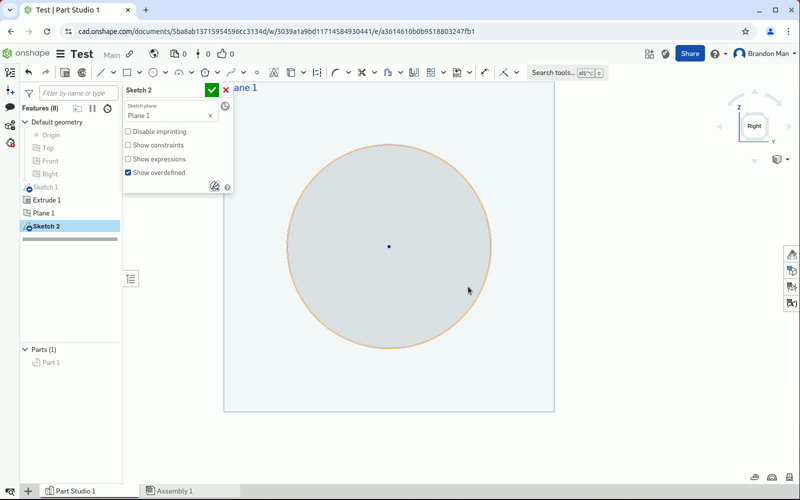
click(468, 286)
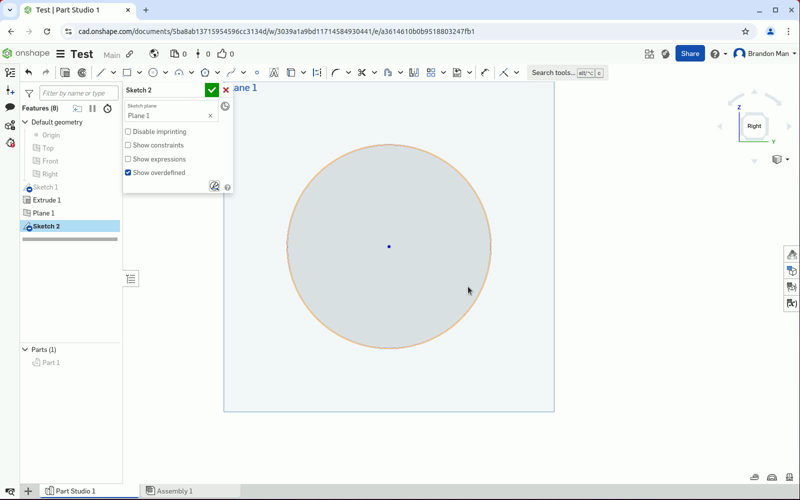
scroll(-6)
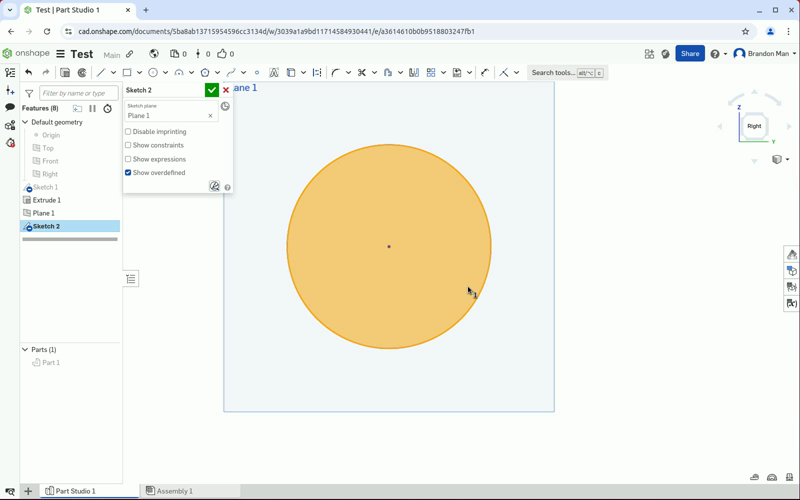
scroll(-6)
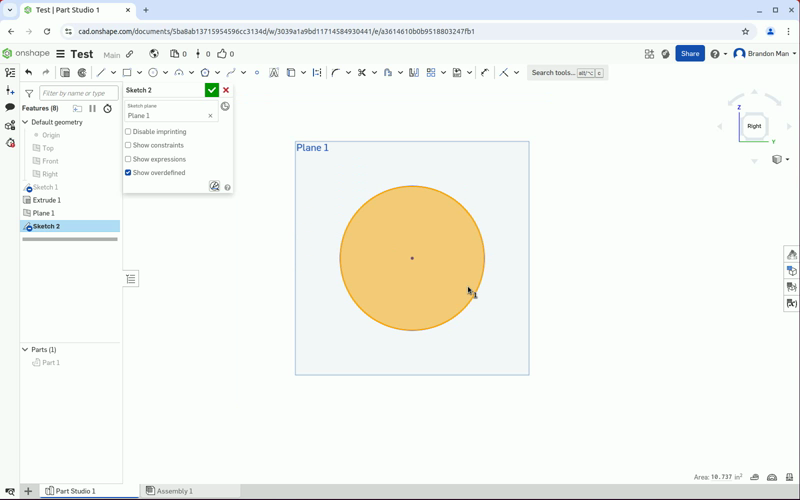
scroll(-6)
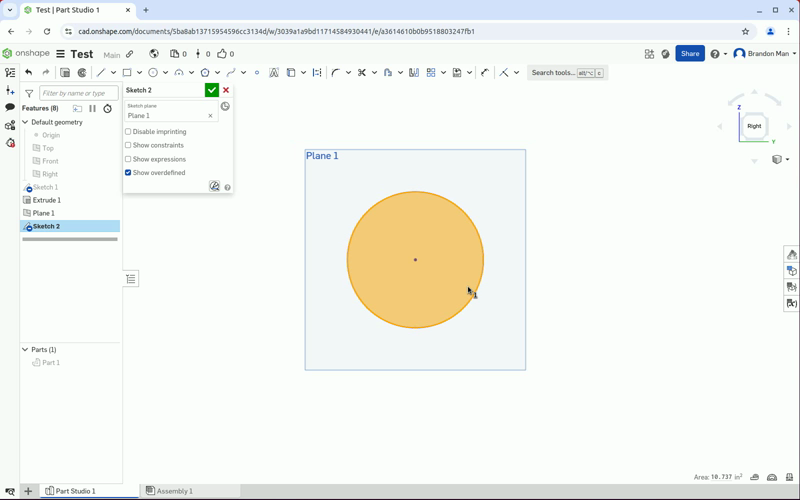
scroll(-6)
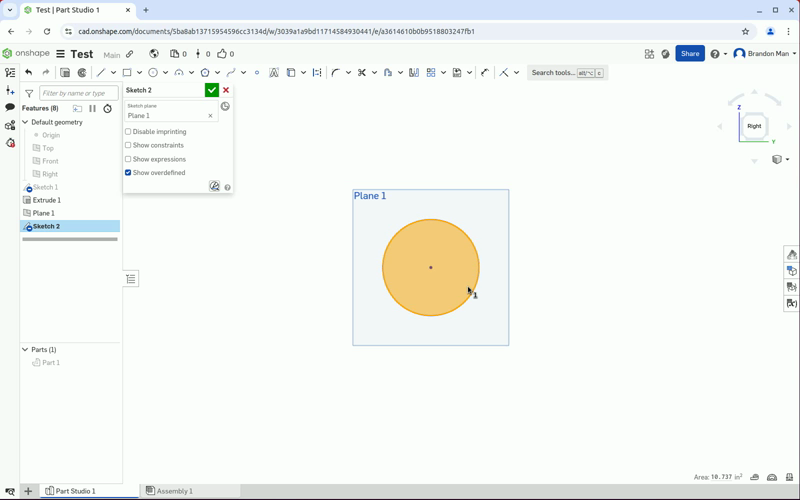
scroll(-6)
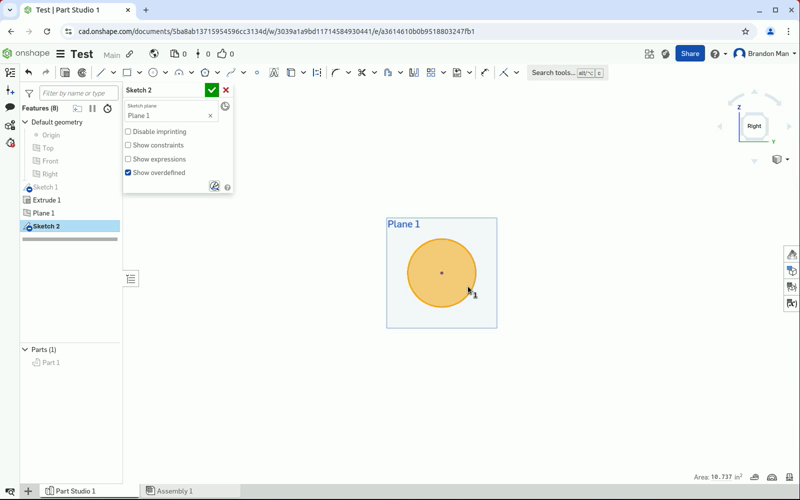
scroll(-6)
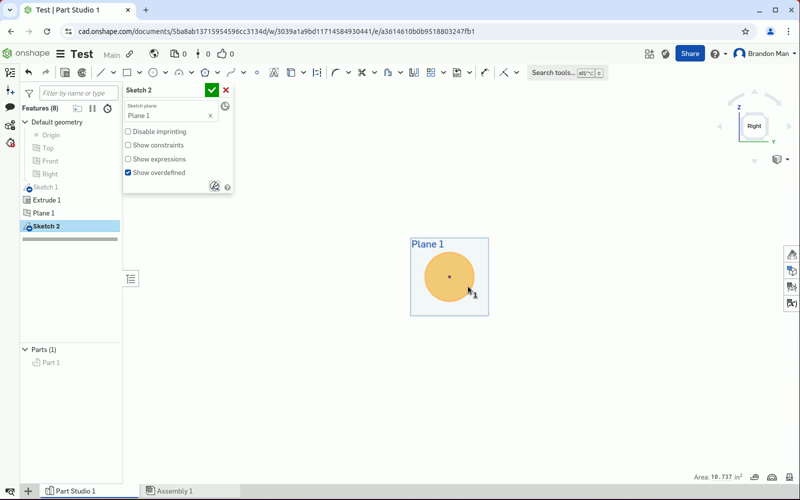
scroll(-6)
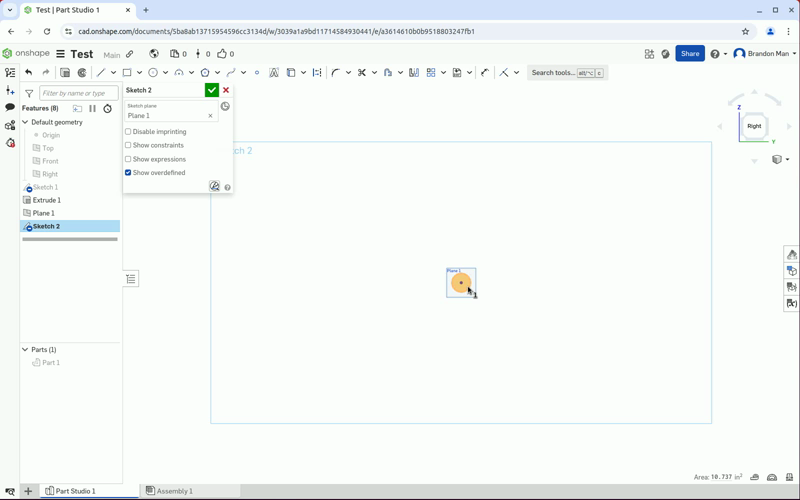
mouse_move(73, 352)
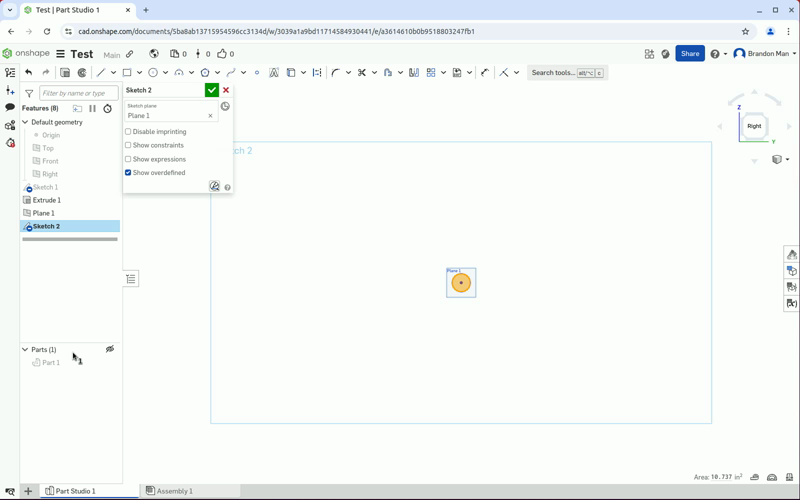
key(shift+y)
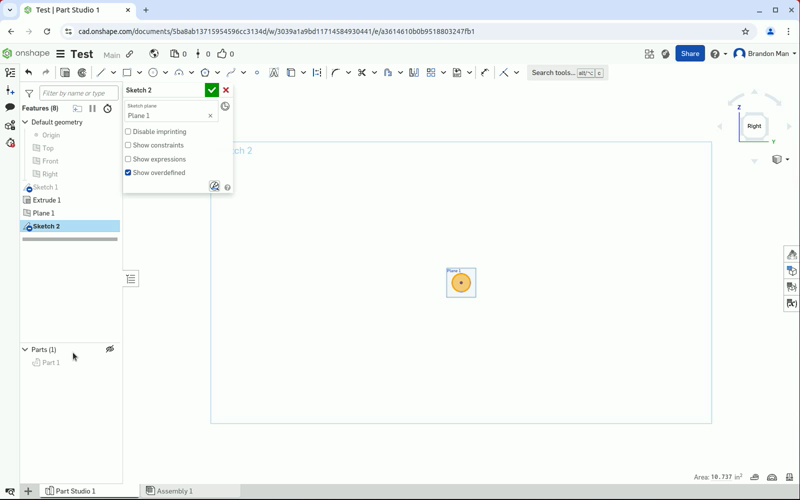
key(shift+e)
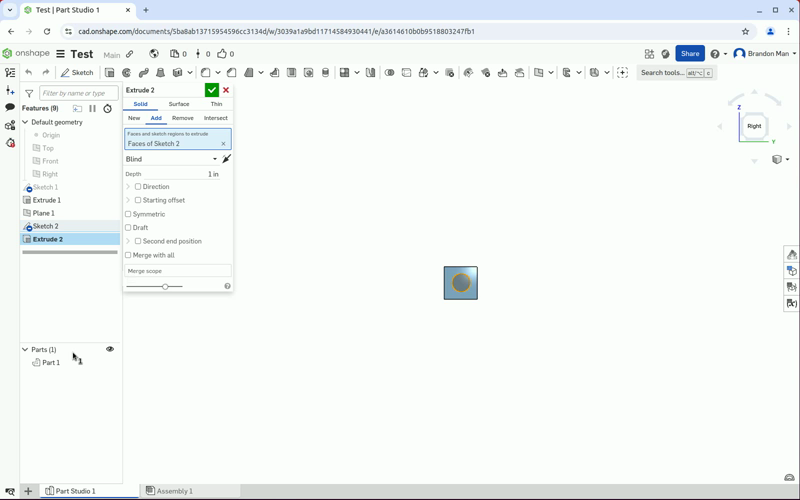
mouse_move(143, 106)
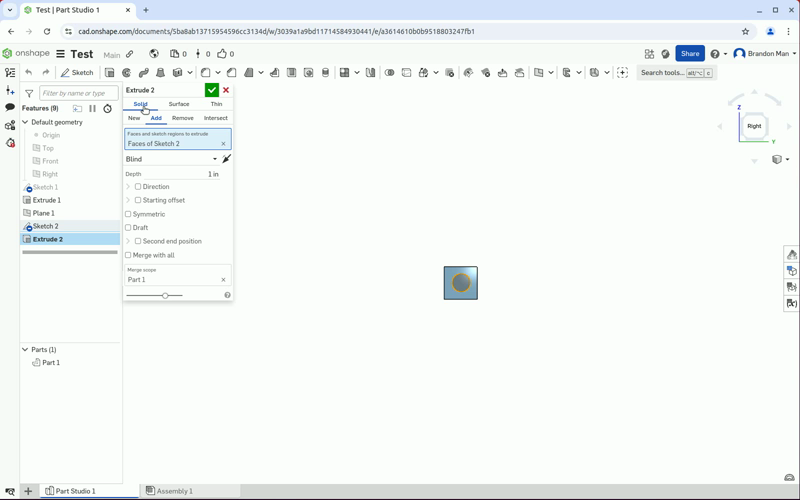
click(143, 106)
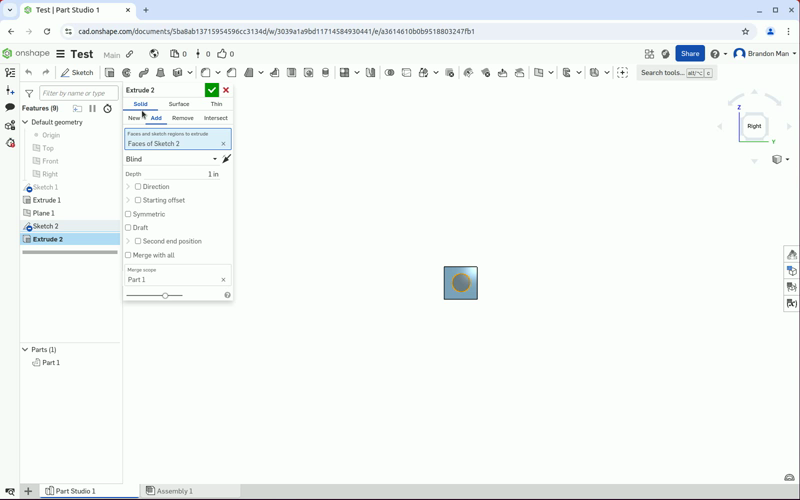
mouse_move(137, 120)
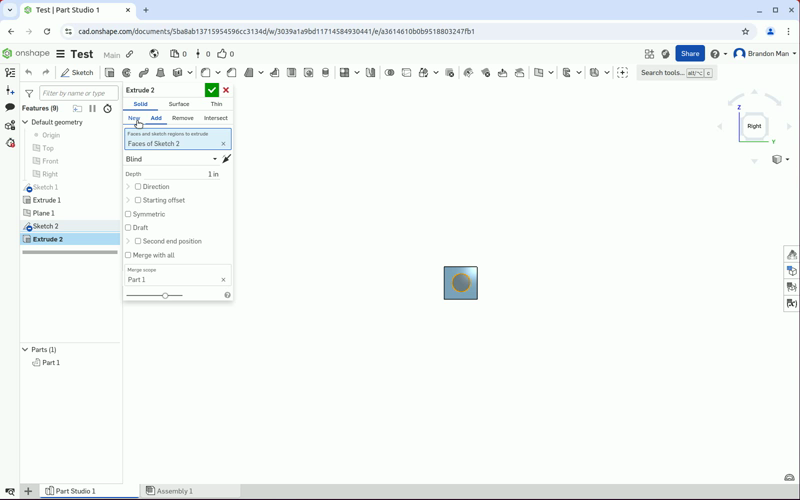
click(137, 120)
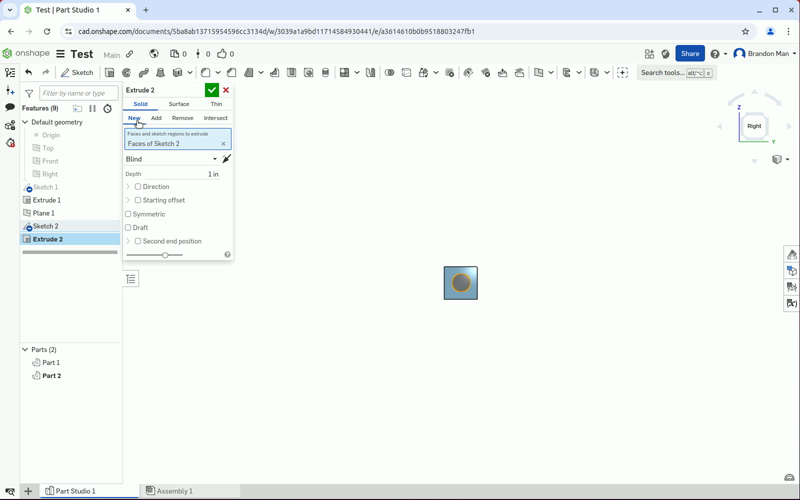
key(tab, 4)
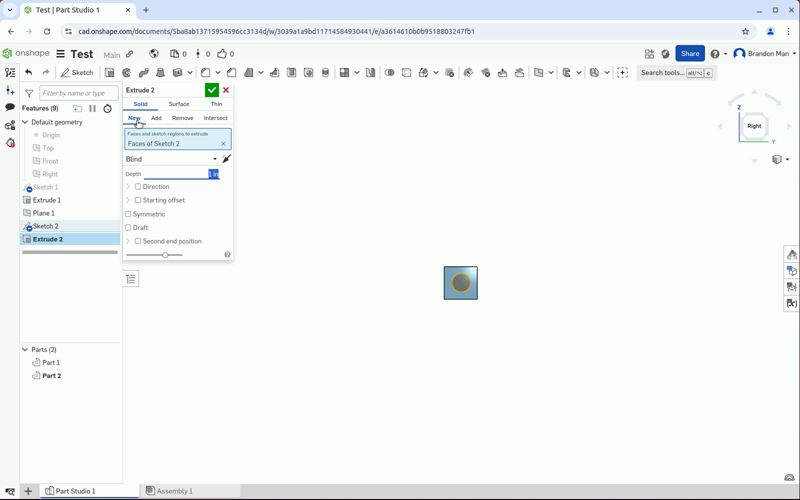
text(19.738)
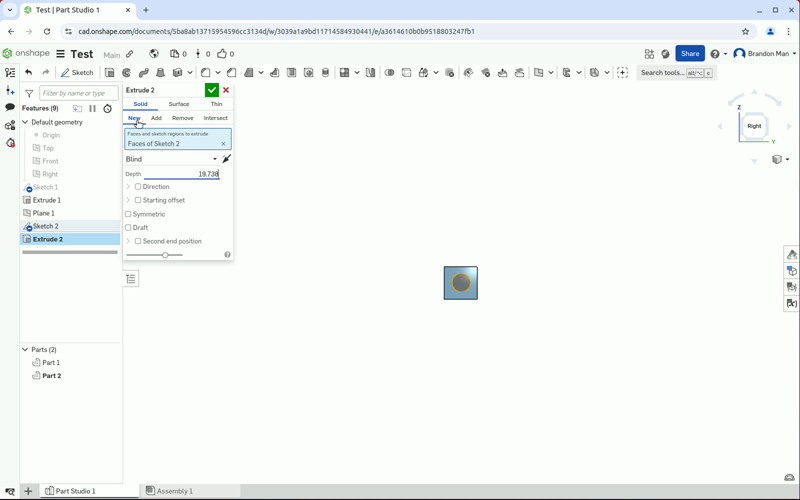
key(enter)
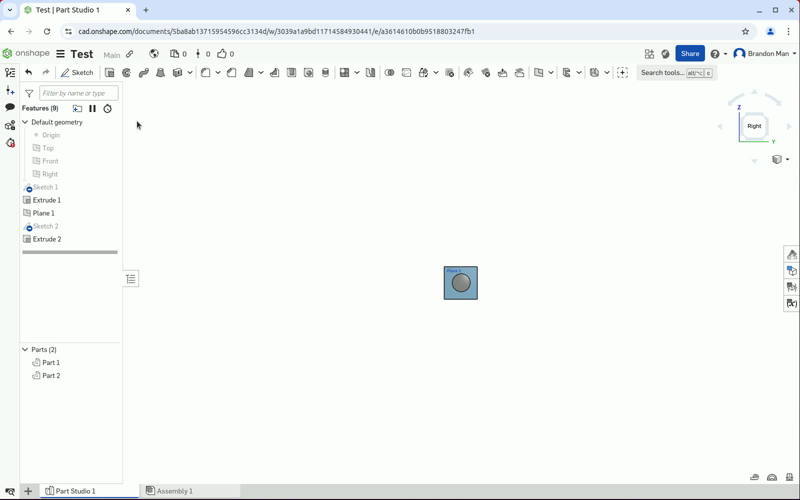
key(shift+h)
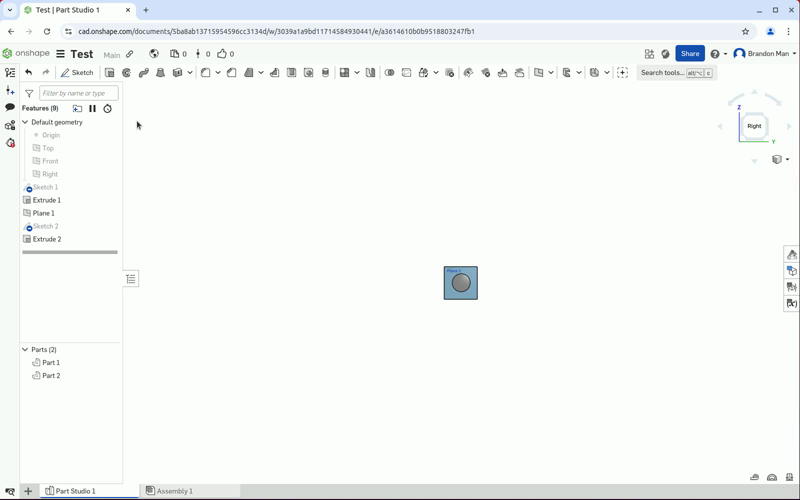
key(shift+h)
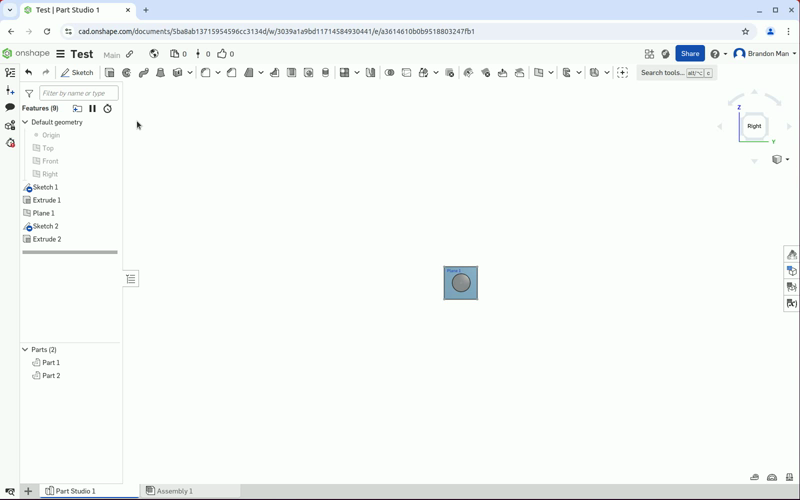
key(shift+7)
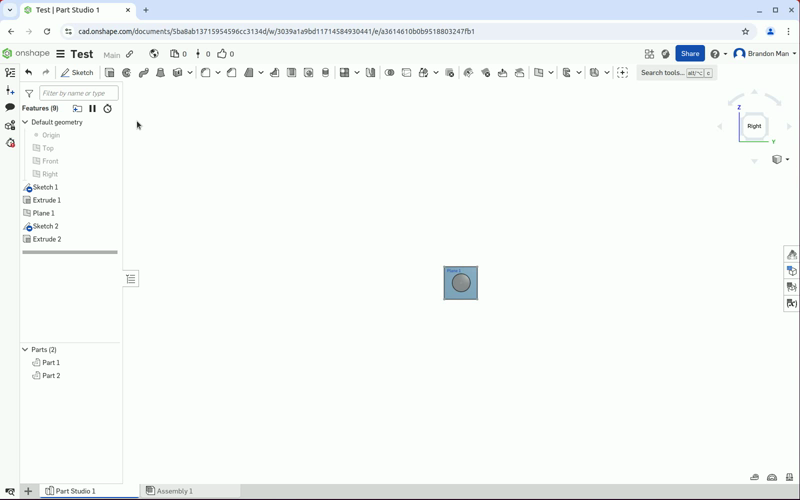
key(right, 2)
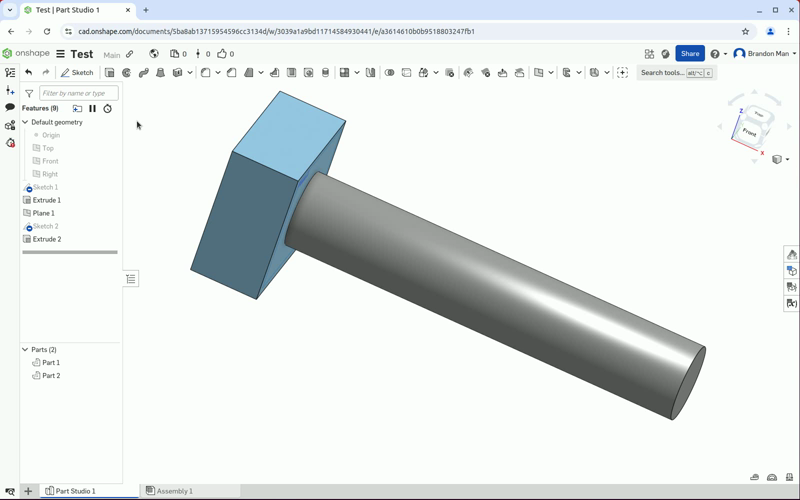
key(down, 2)
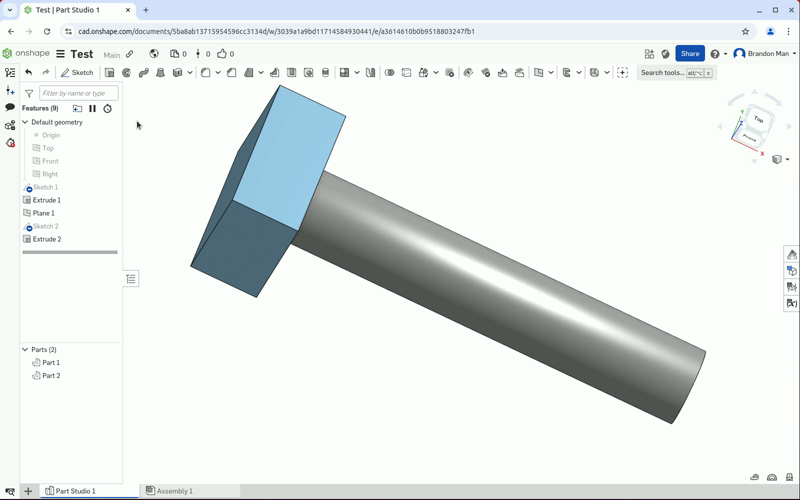
key(up, 2)
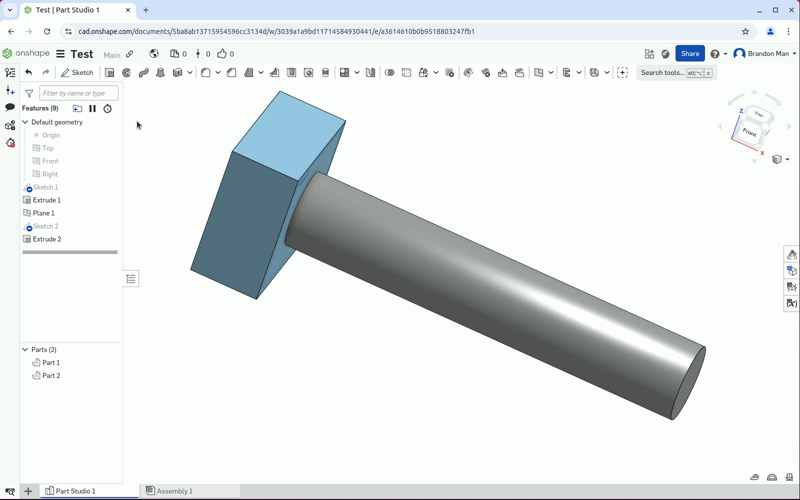
key(left, 2)
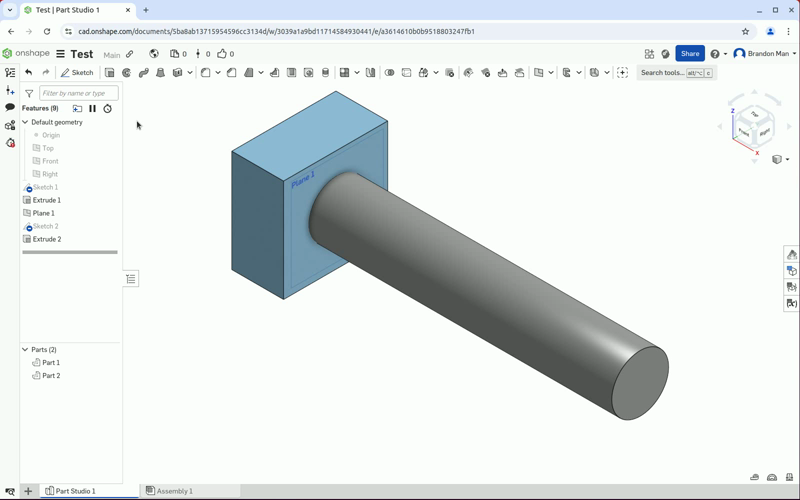
mouse_move(73, 189)
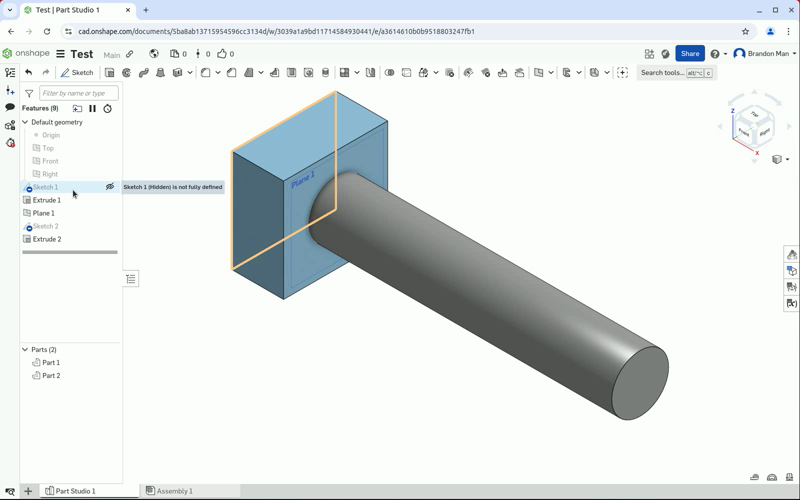
click(73, 189)